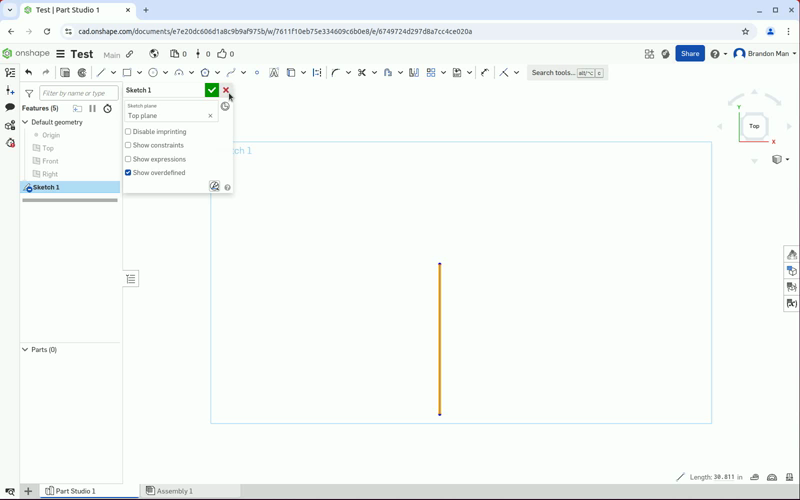
key(shift+h)
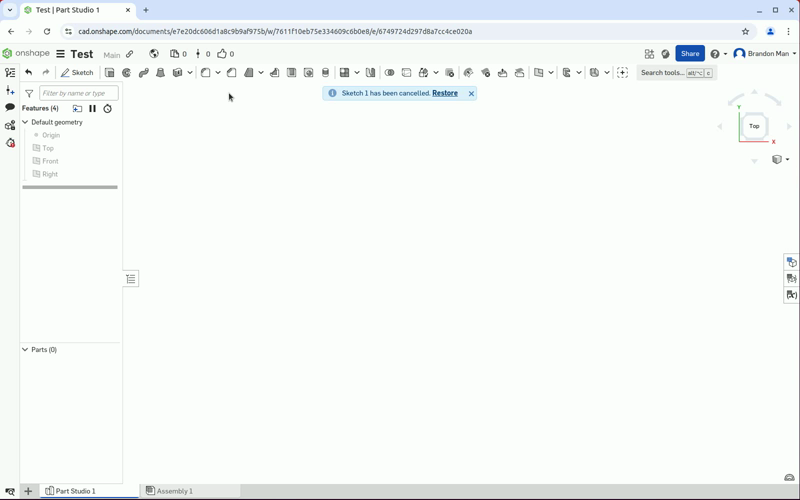
mouse_move(73, 352)
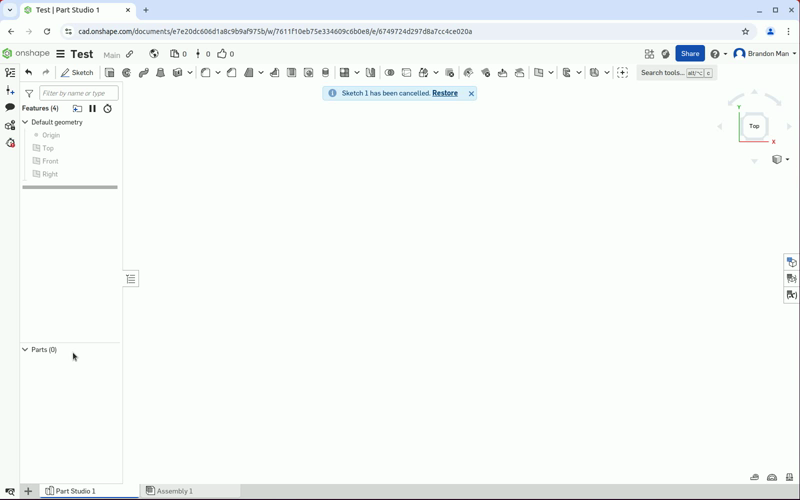
key(y)
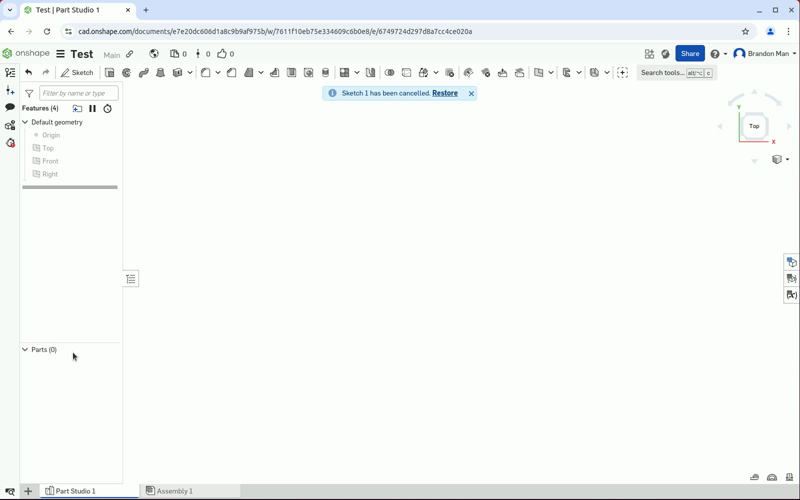
key(shift+p)
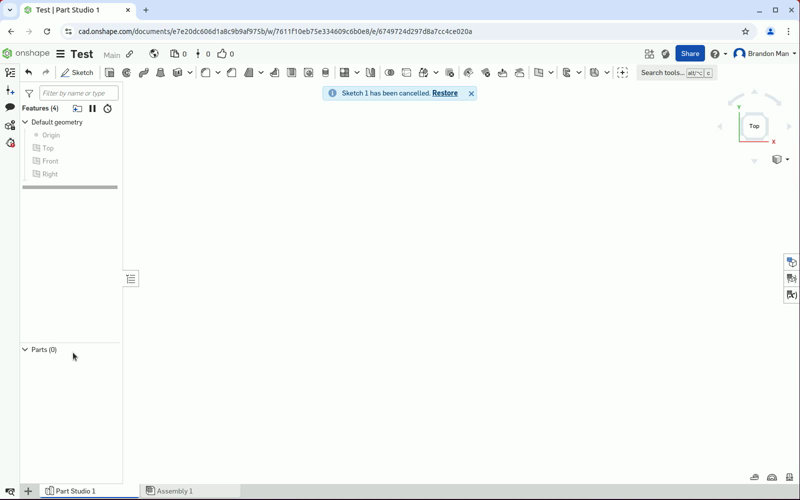
key(space)
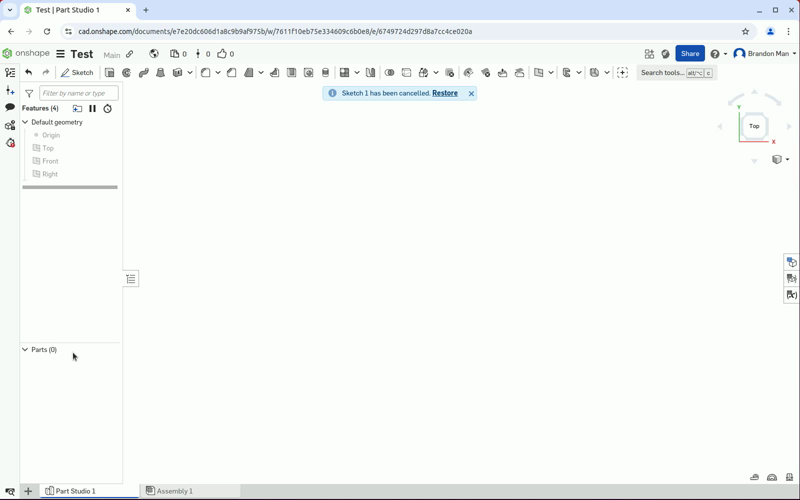
key_down(shift)
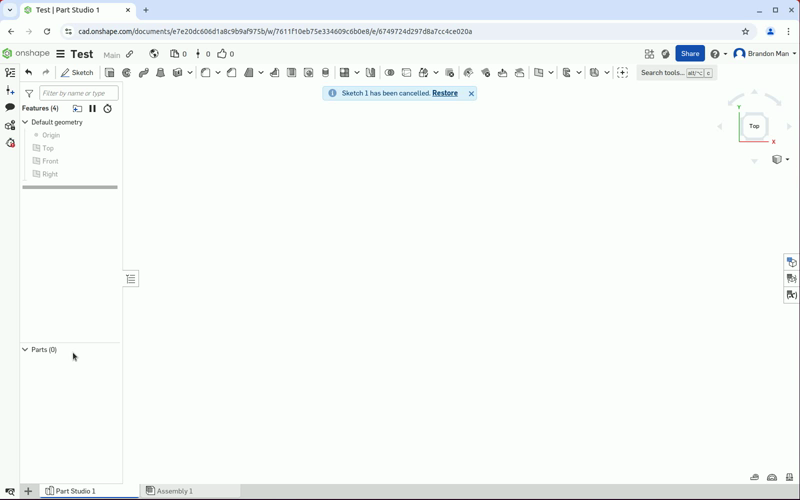
key(up)
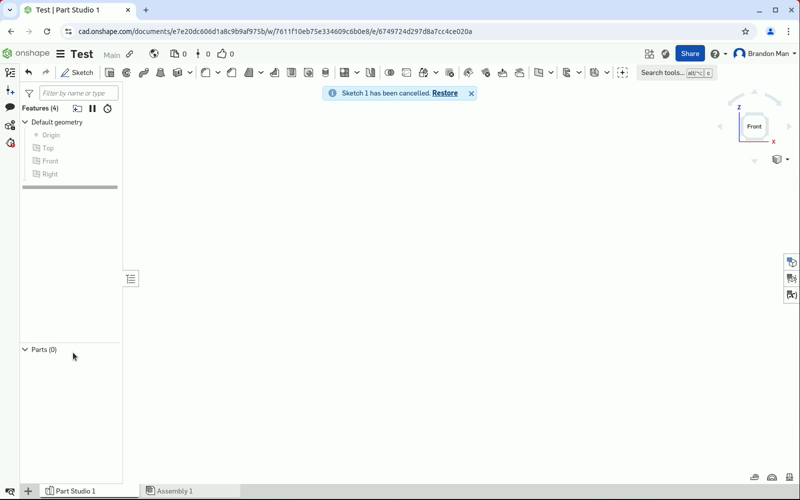
key_up(shift)
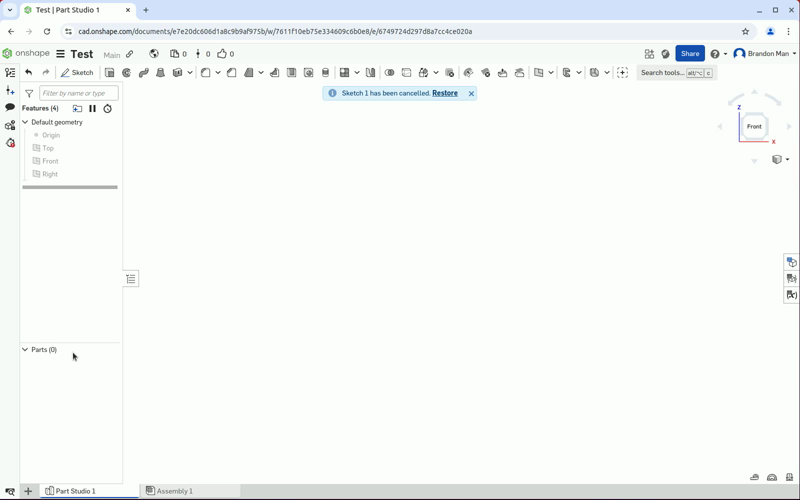
mouse_move(73, 352)
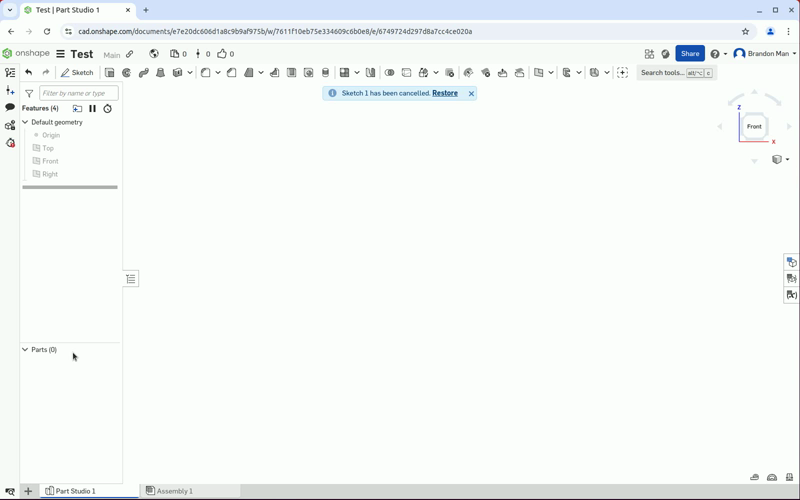
key(shift+y)
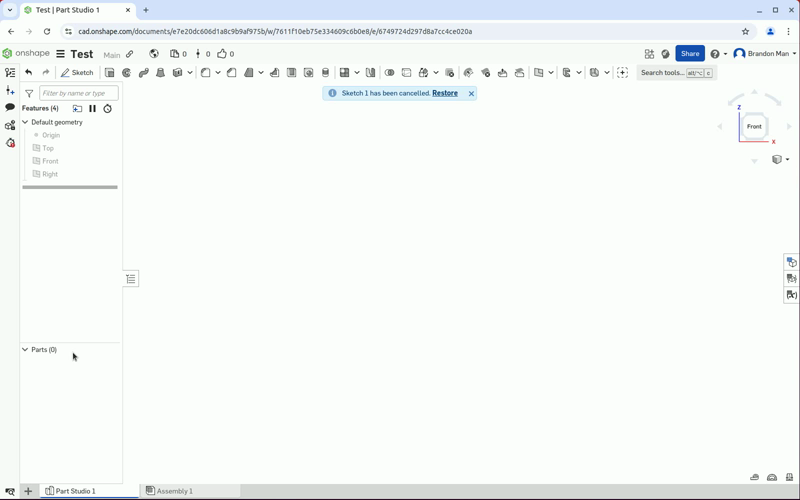
key(shift+s)
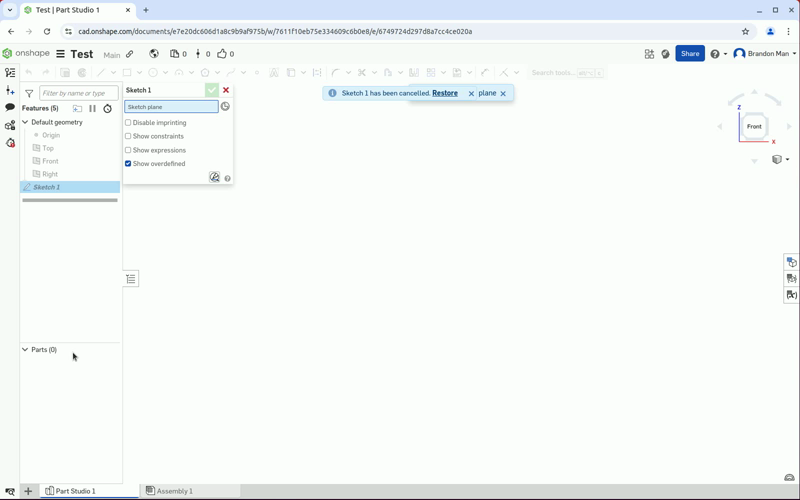
mouse_move(73, 163)
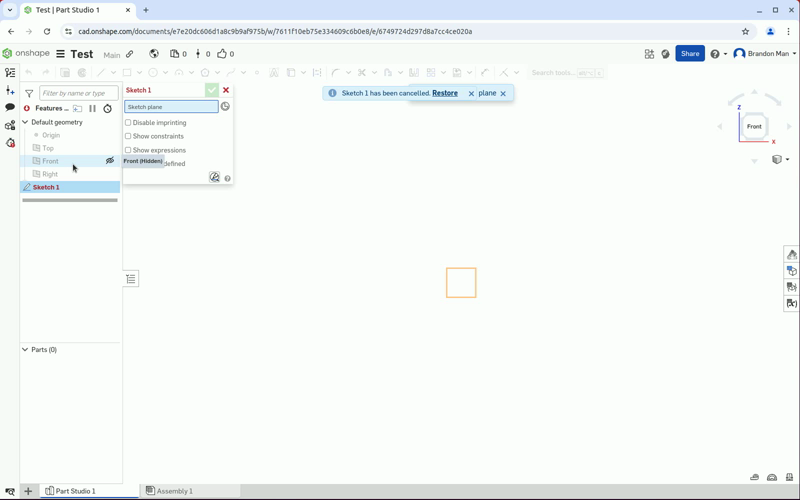
click(73, 163)
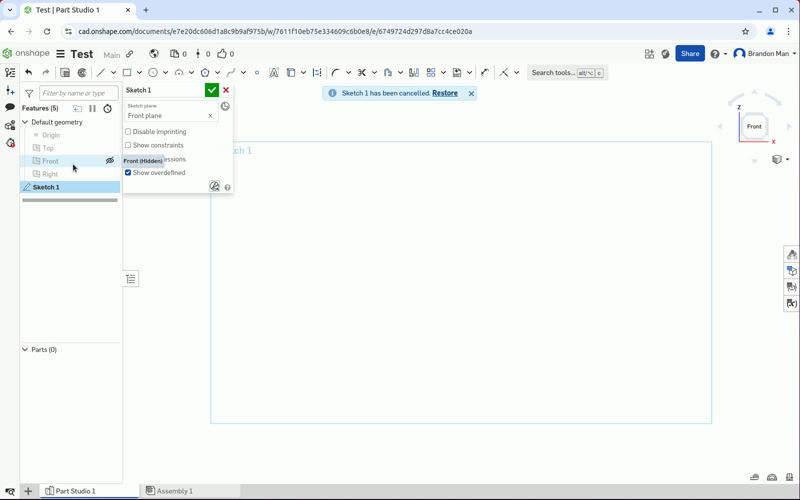
mouse_move(73, 352)
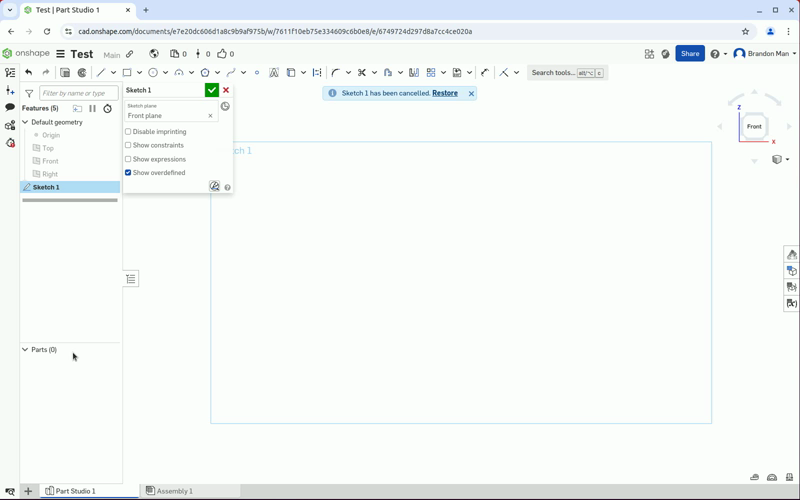
key(y)
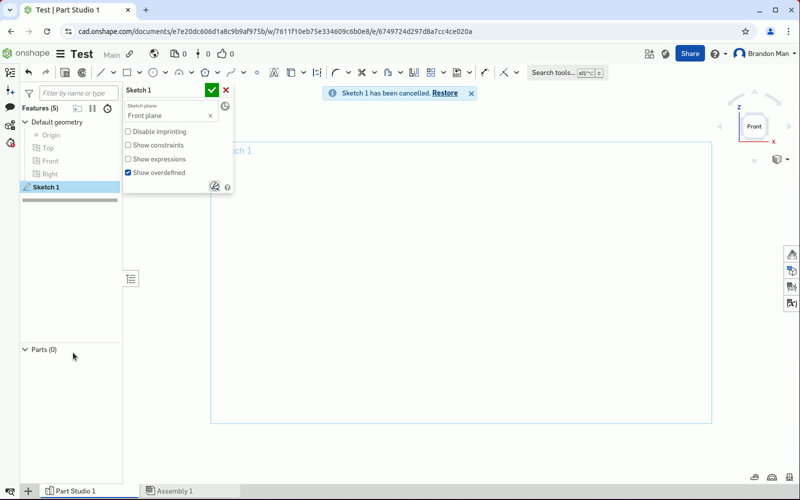
key(l)
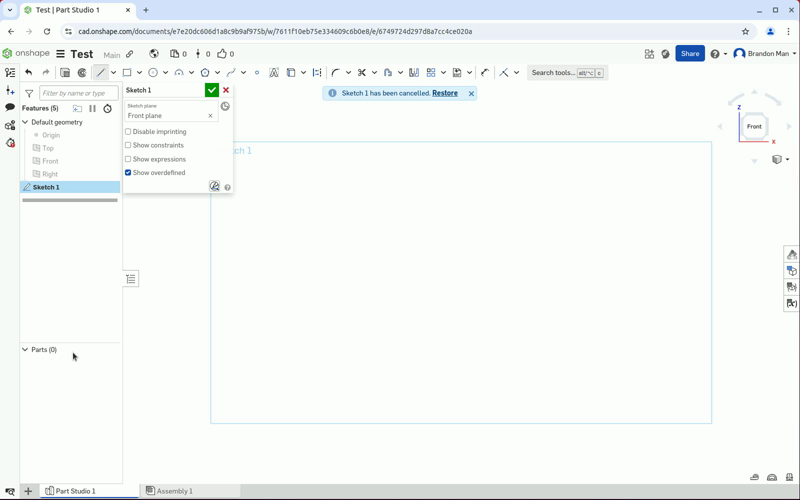
key_down(shift)
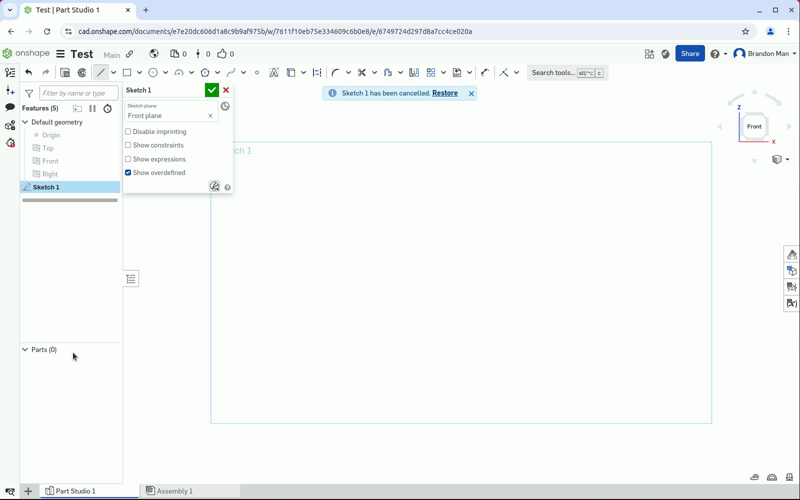
mouse_move(404, 339)
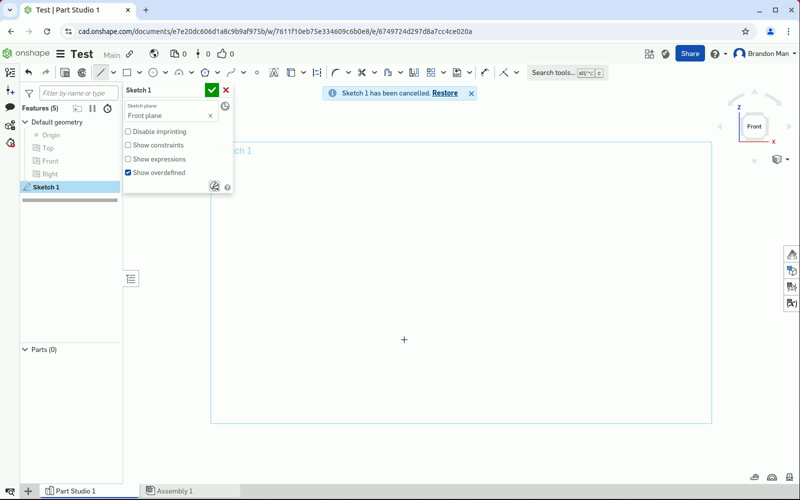
click(404, 339)
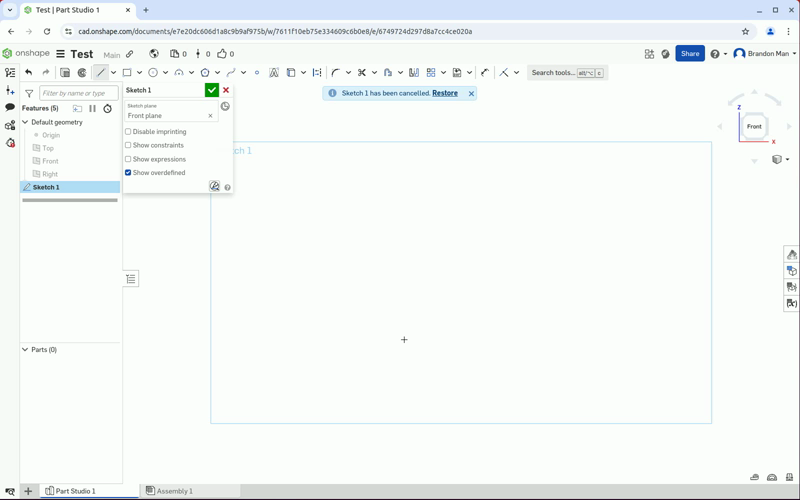
key_up(shift)
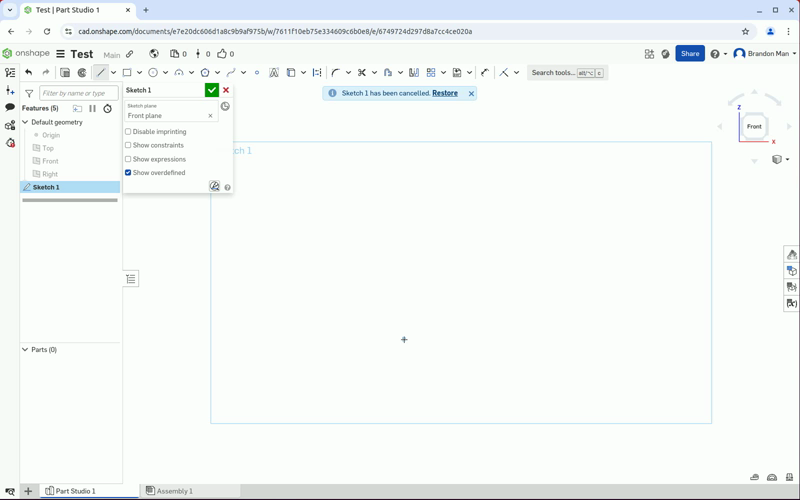
key_down(shift)
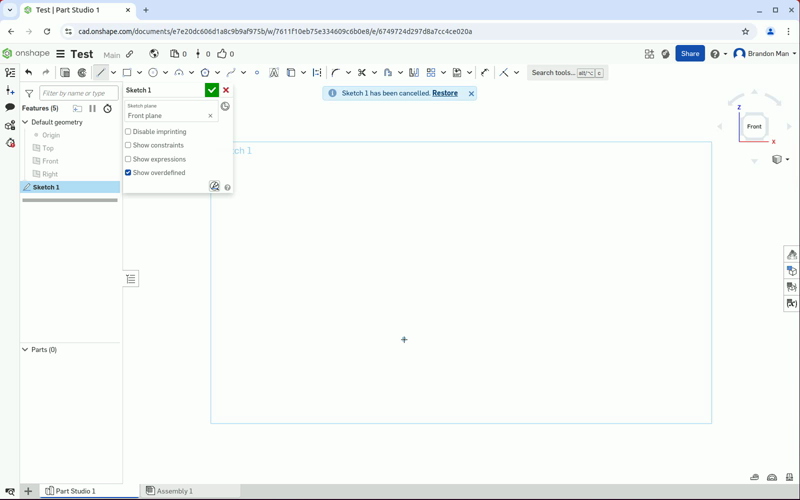
mouse_move(434, 339)
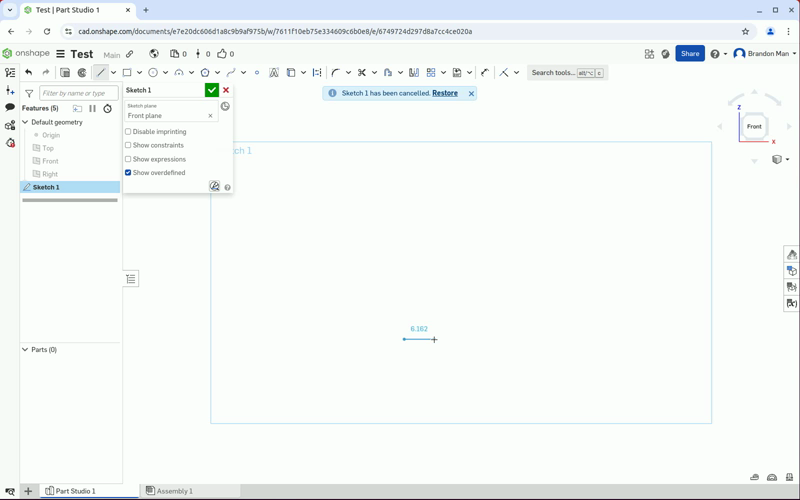
mouse_move(440, 339)
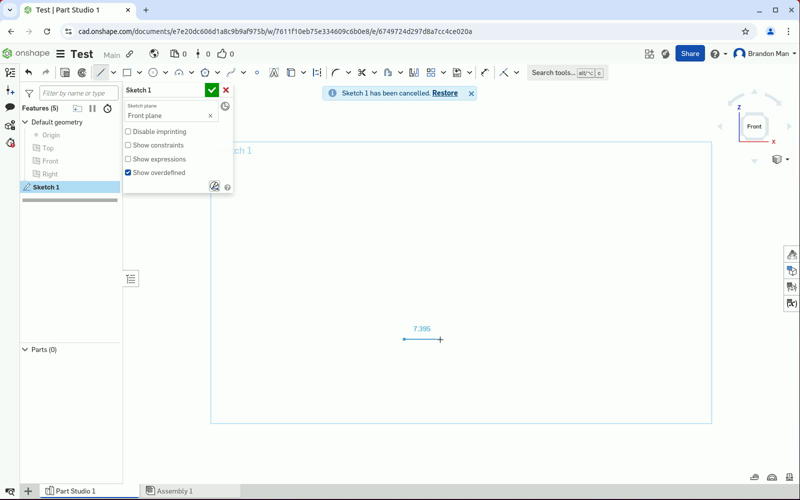
click(440, 339)
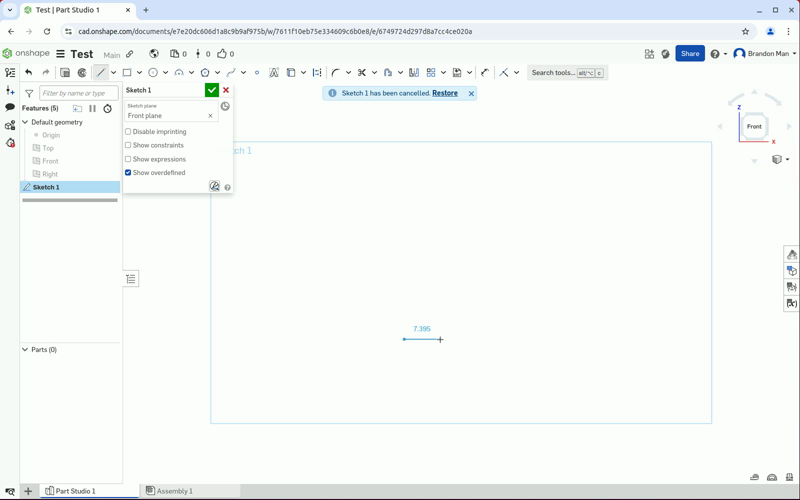
key_up(shift)
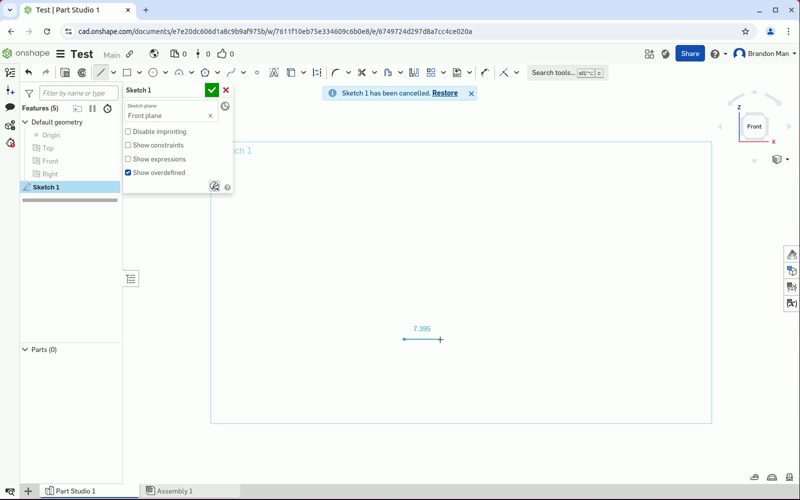
key_down(shift)
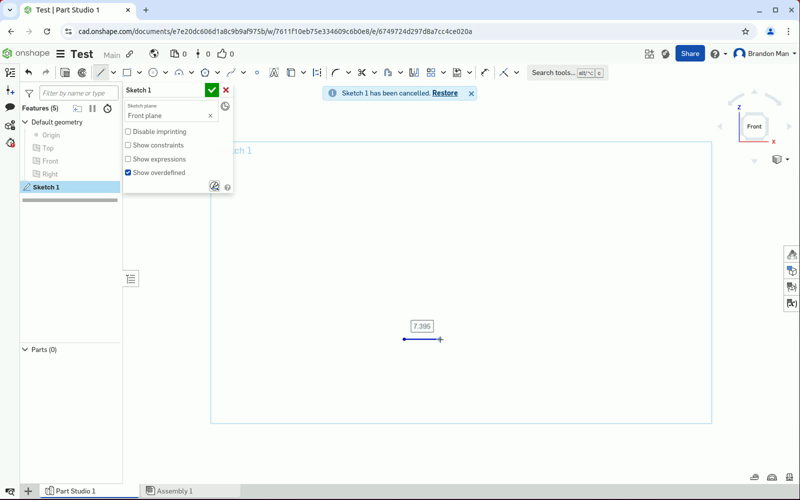
mouse_move(470, 339)
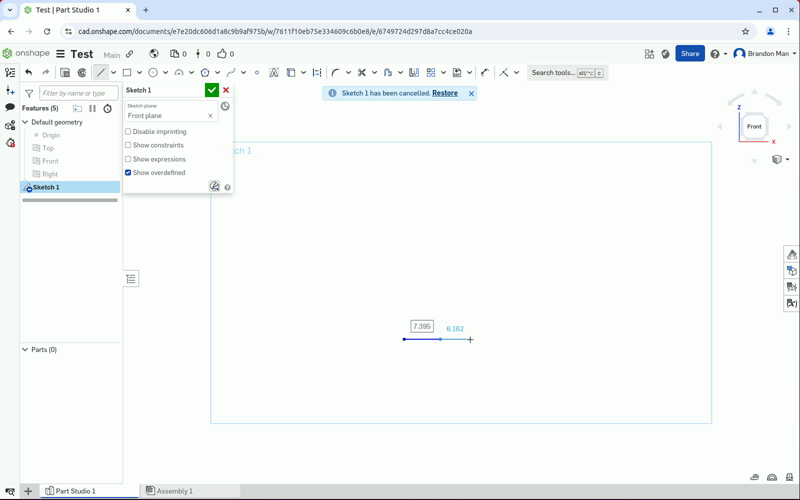
mouse_move(440, 303)
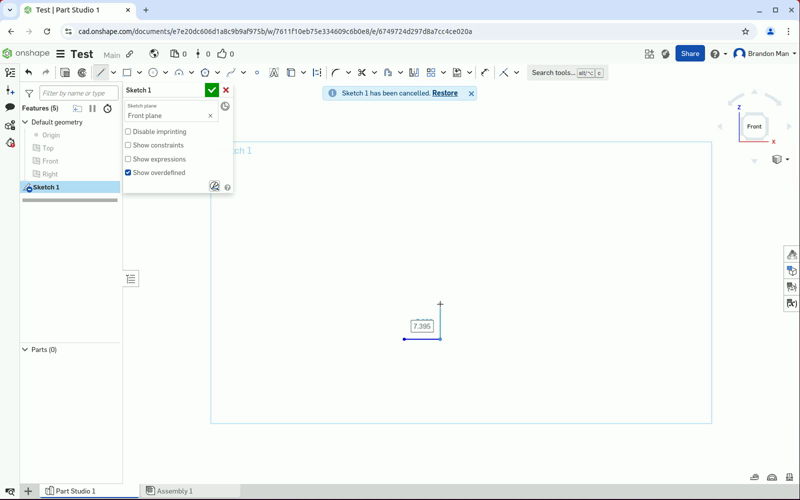
click(440, 303)
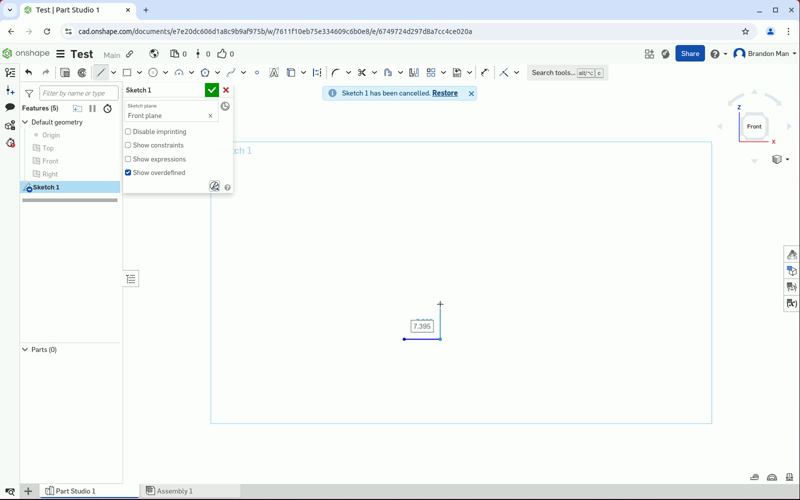
key_up(shift)
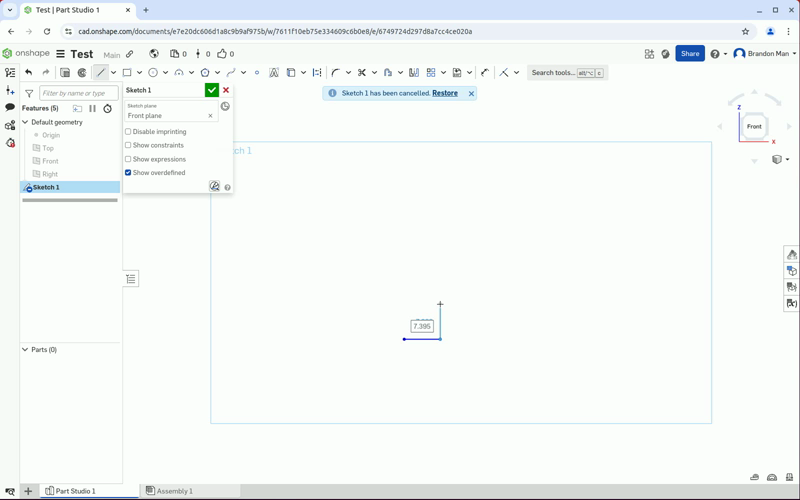
key_down(shift)
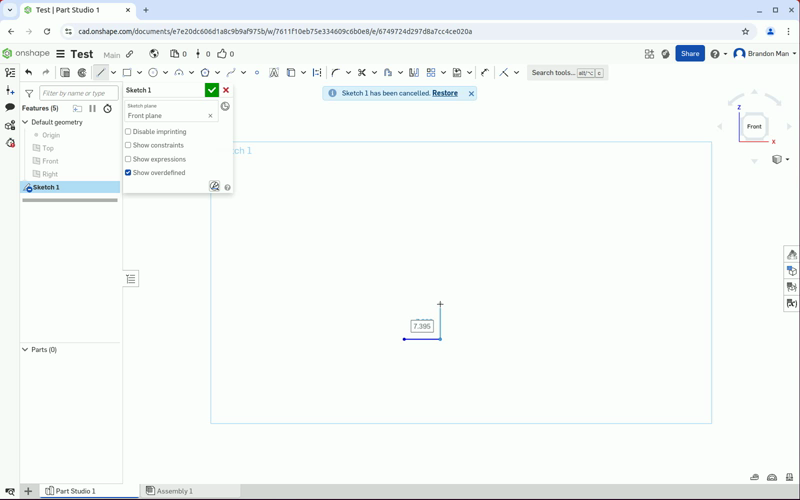
mouse_move(470, 303)
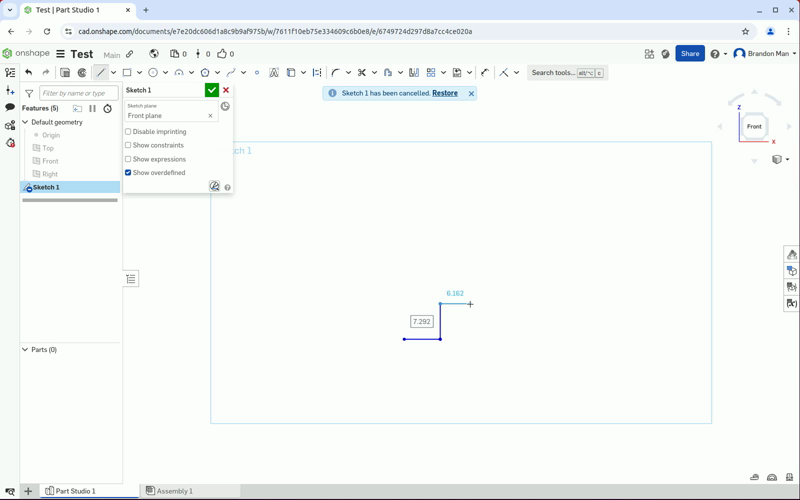
mouse_move(482, 303)
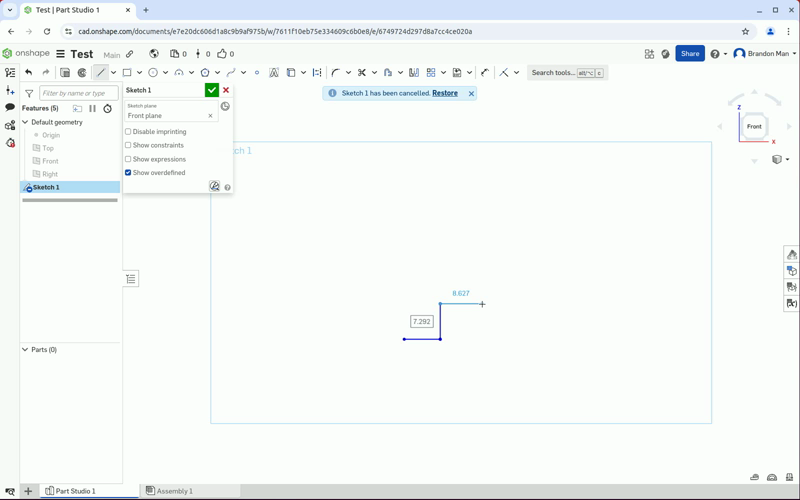
click(482, 303)
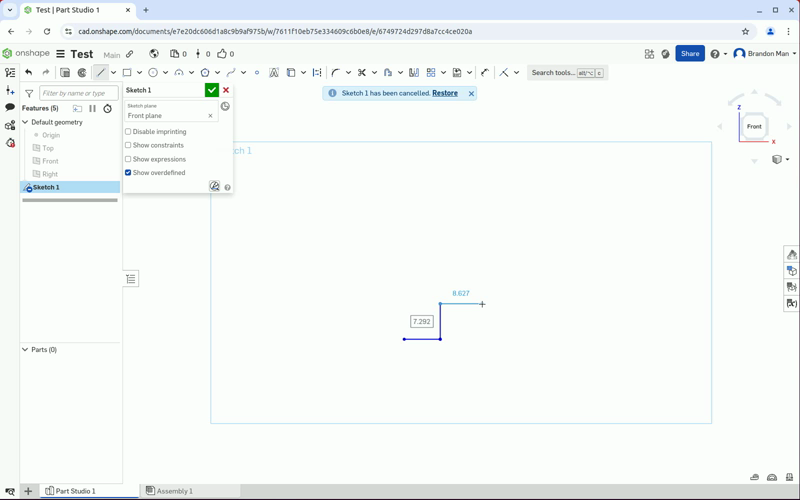
key_up(shift)
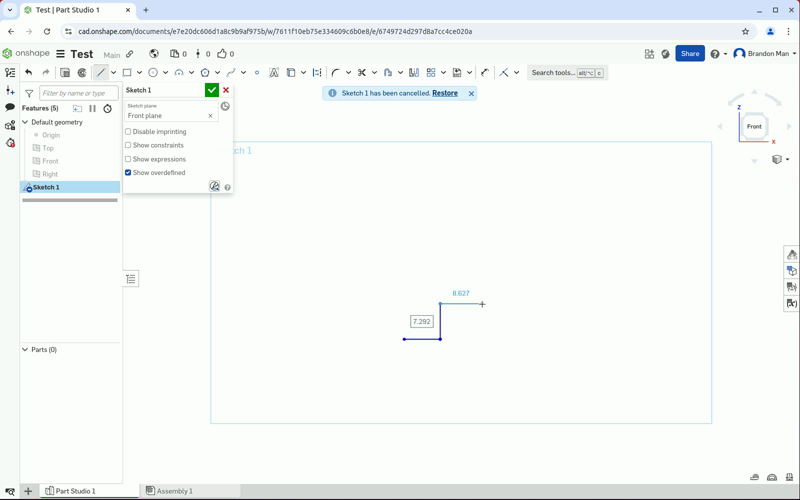
key_down(shift)
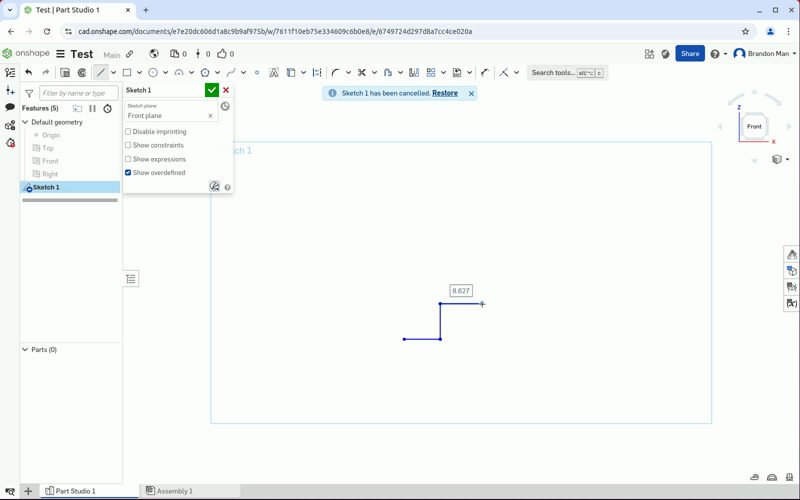
mouse_move(512, 303)
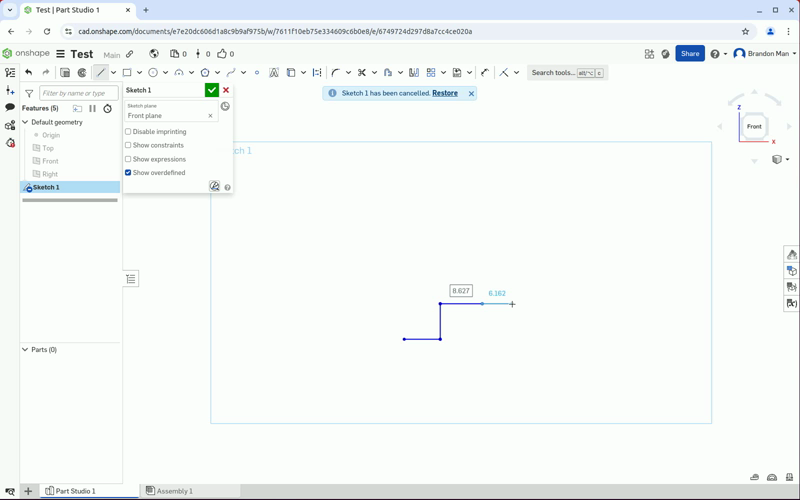
mouse_move(482, 339)
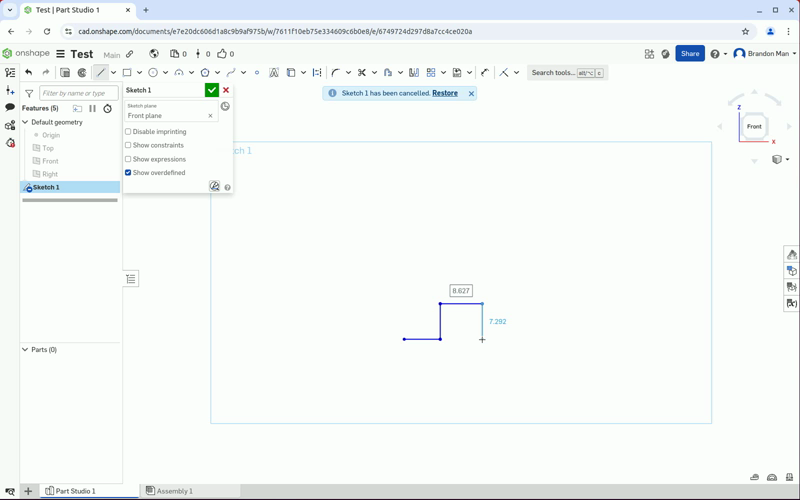
click(482, 339)
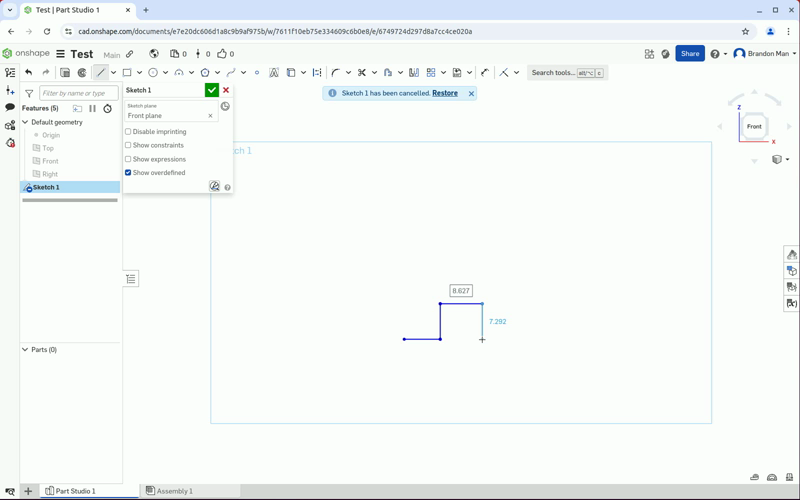
key_up(shift)
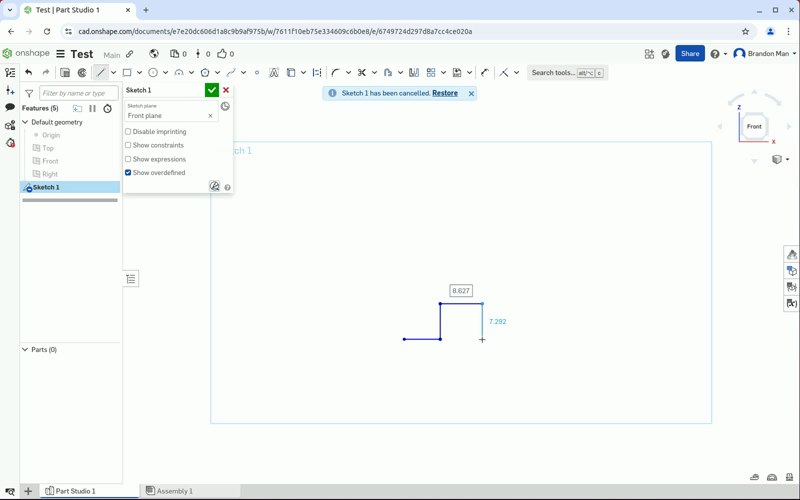
key_down(shift)
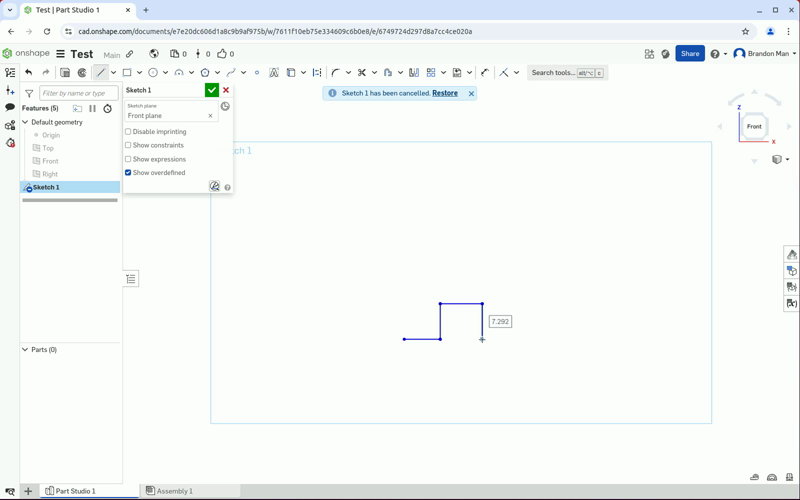
mouse_move(512, 339)
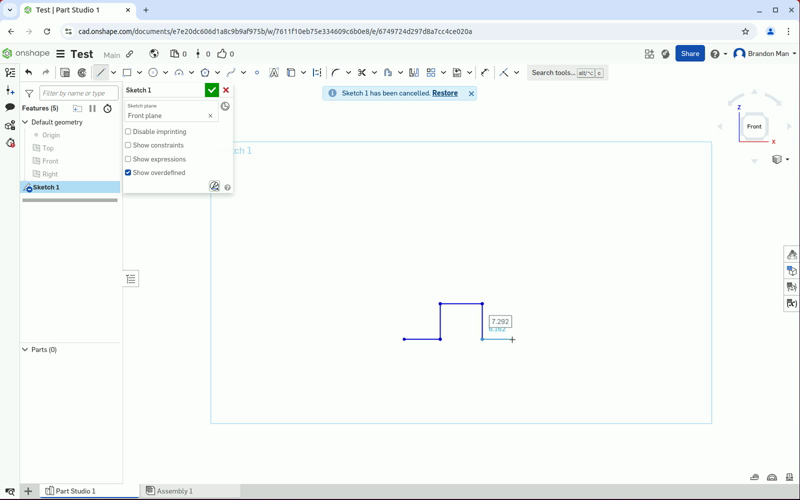
mouse_move(516, 339)
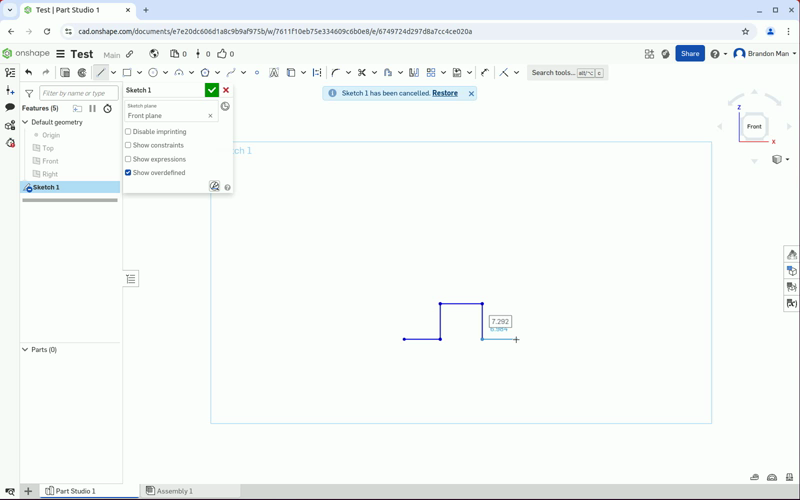
click(516, 339)
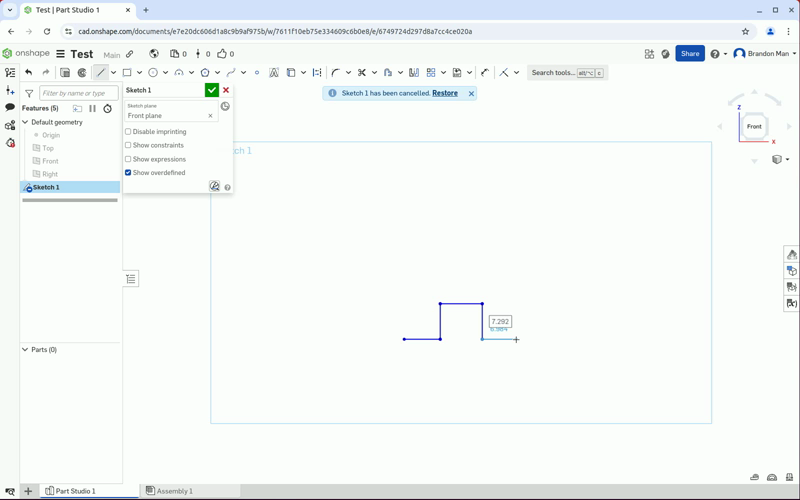
key_up(shift)
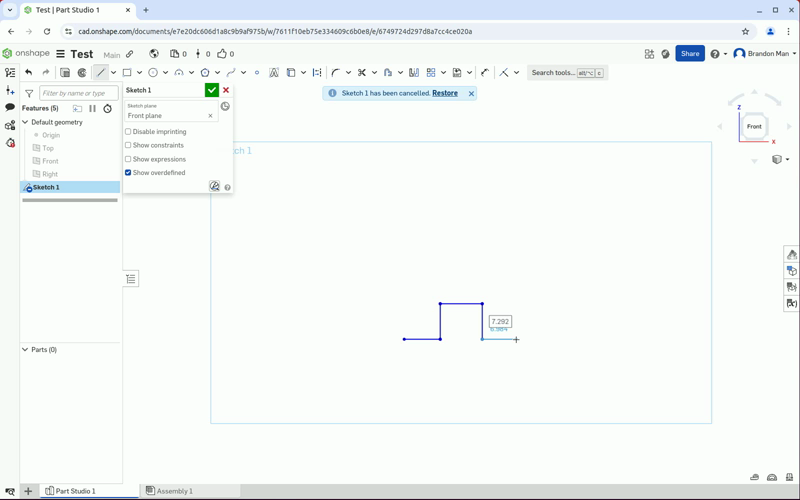
key_down(shift)
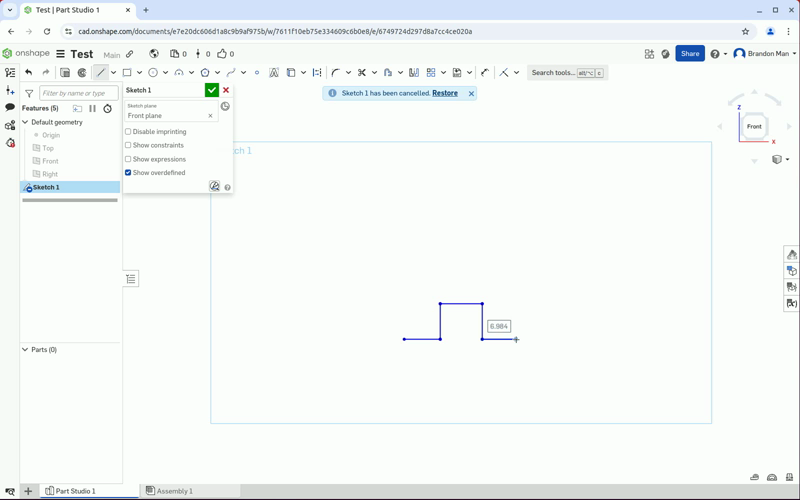
mouse_move(516, 227)
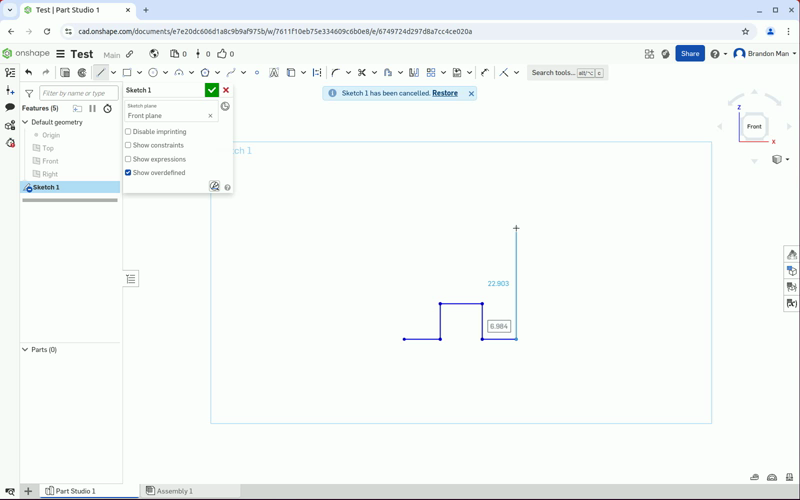
click(516, 227)
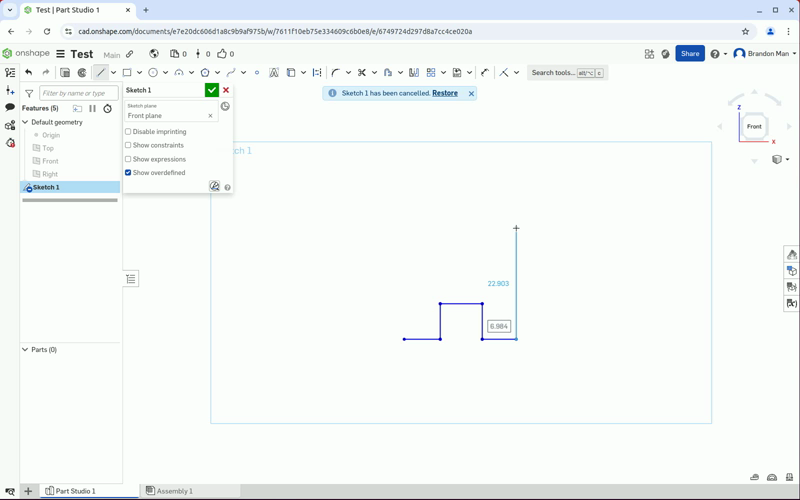
key_up(shift)
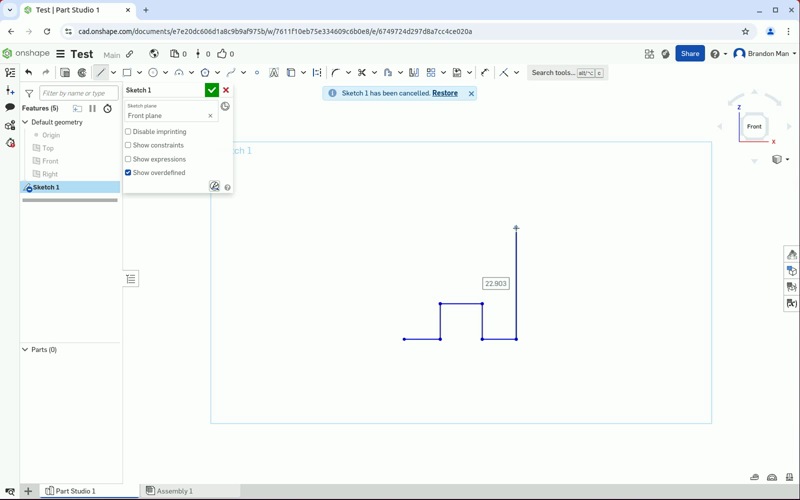
key(esc)
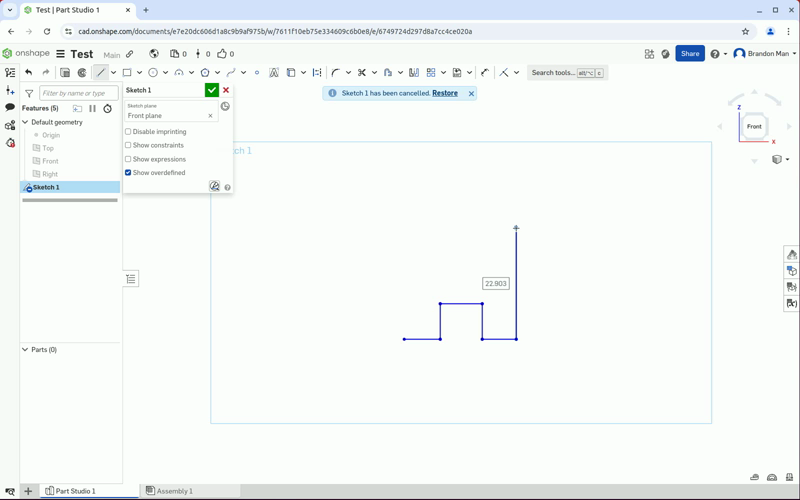
key(a)
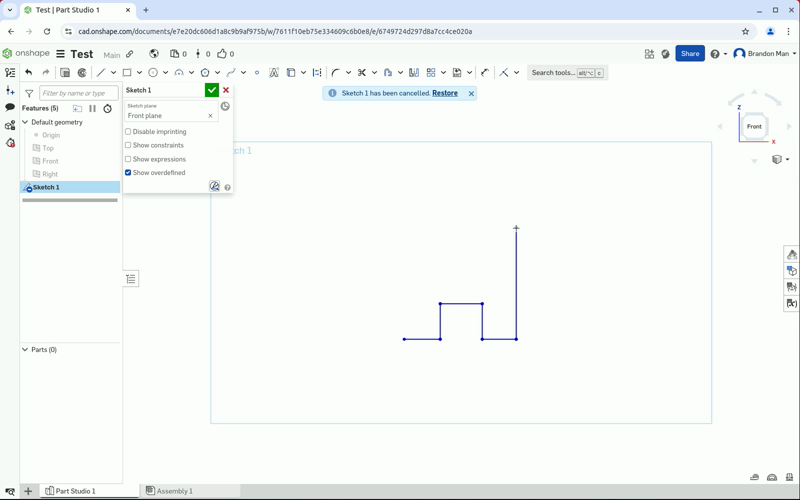
mouse_move(516, 227)
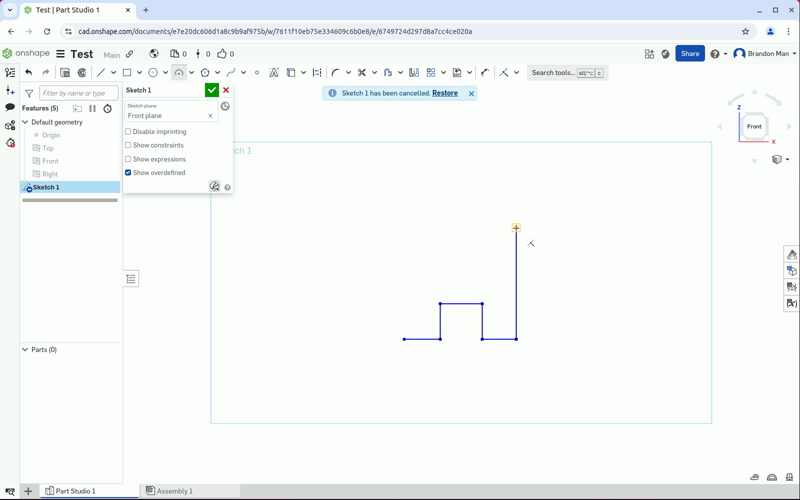
click(516, 227)
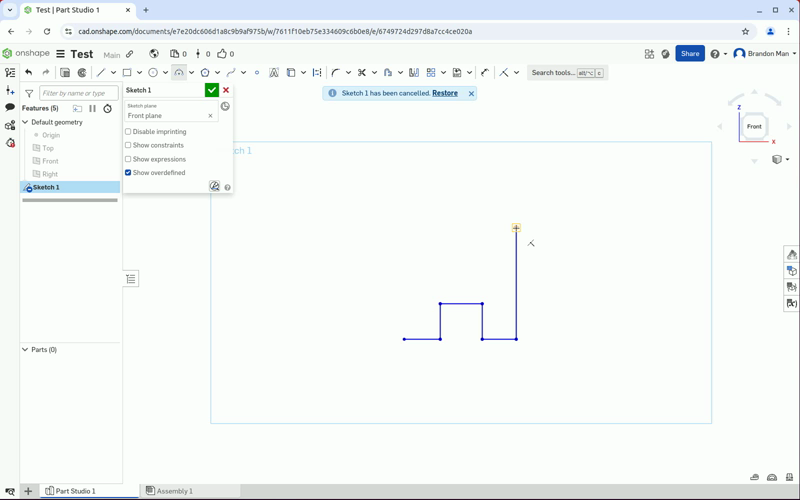
key_down(shift)
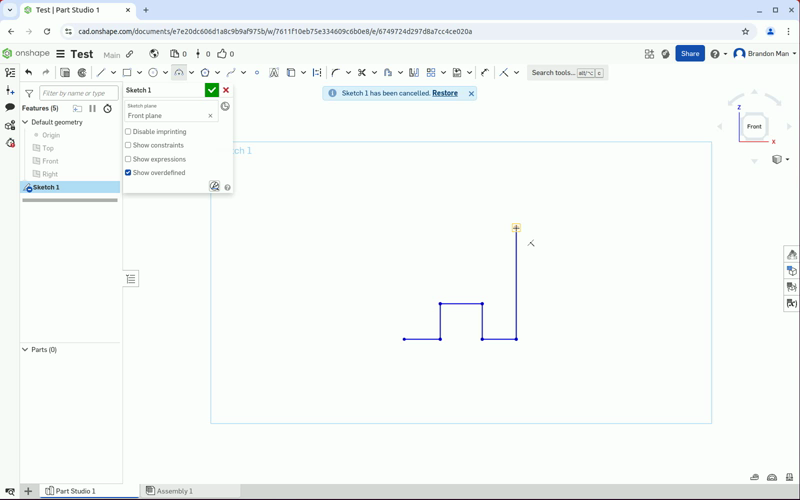
mouse_move(404, 227)
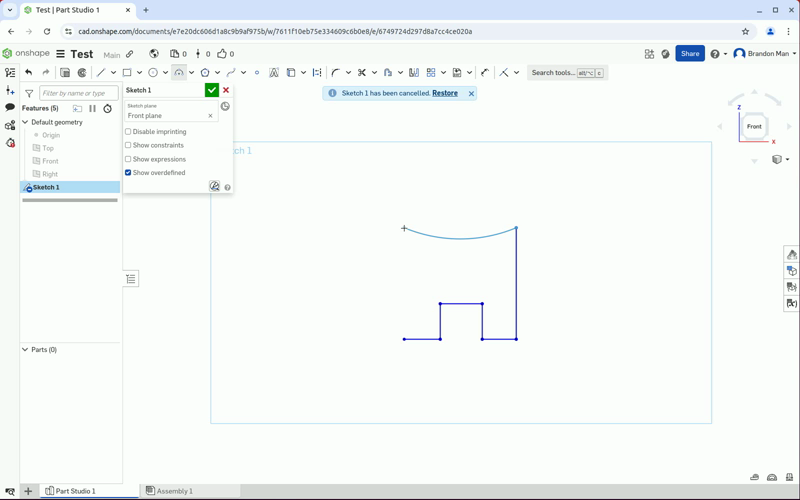
click(404, 227)
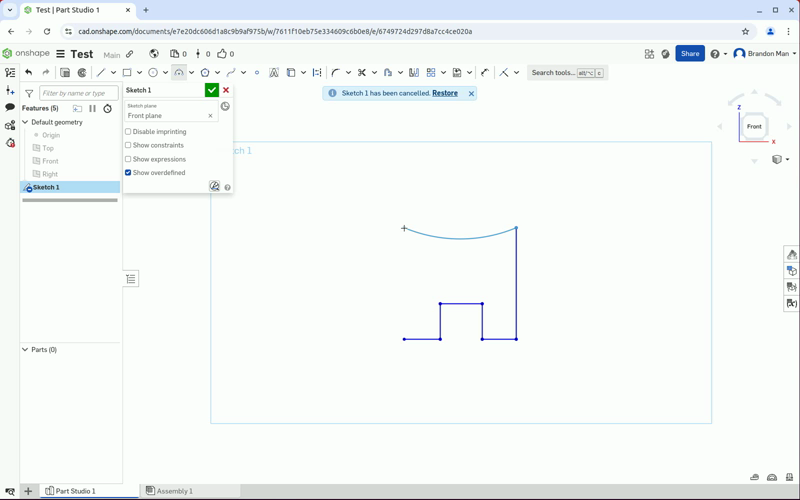
mouse_move(460, 171)
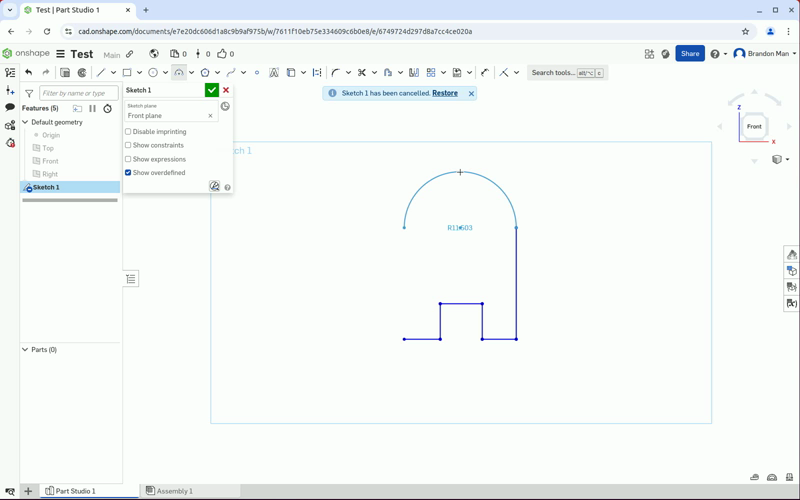
click(460, 171)
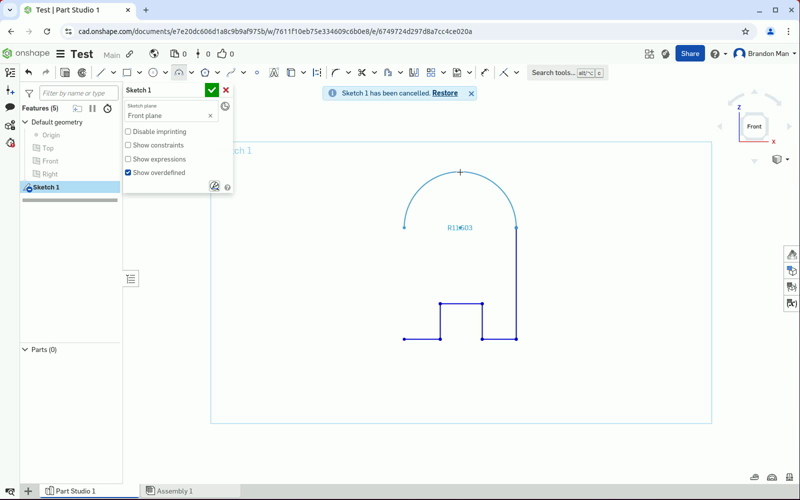
key_up(shift)
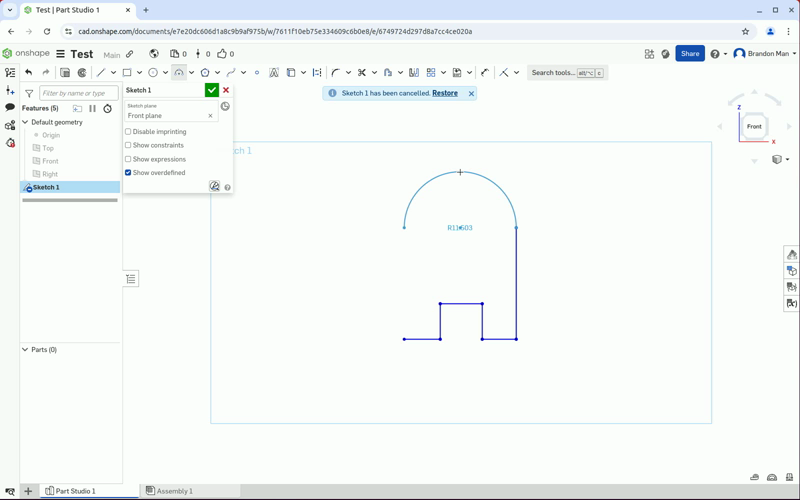
key(esc)
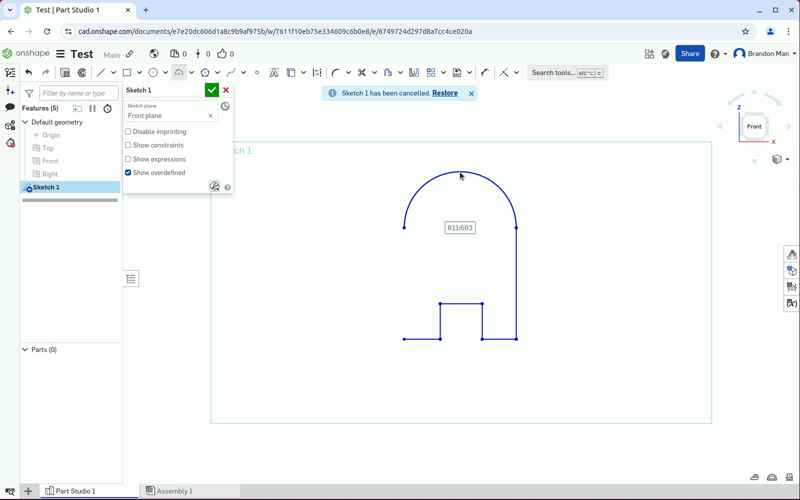
key(l)
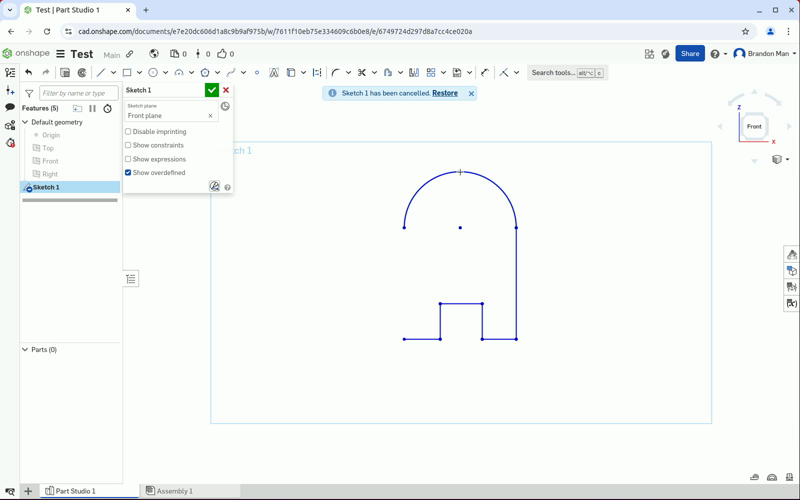
mouse_move(404, 227)
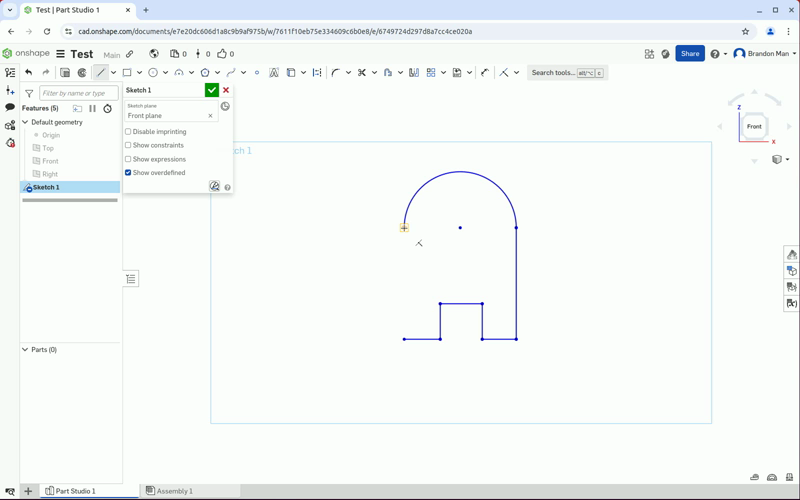
click(404, 227)
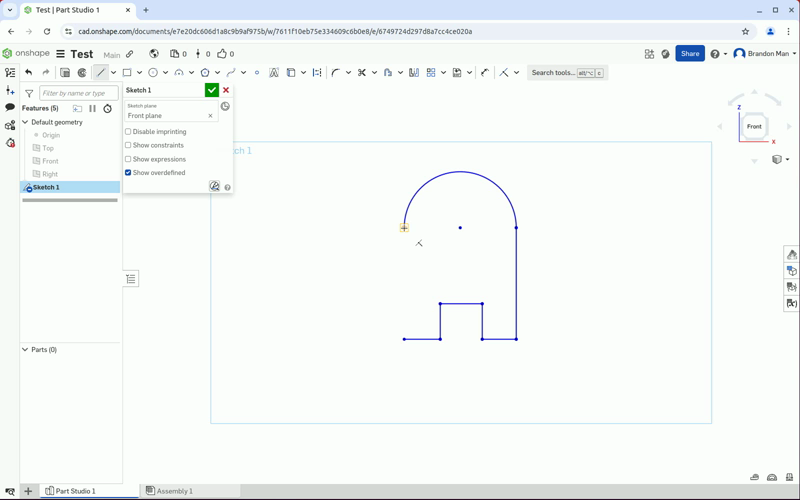
key_down(shift)
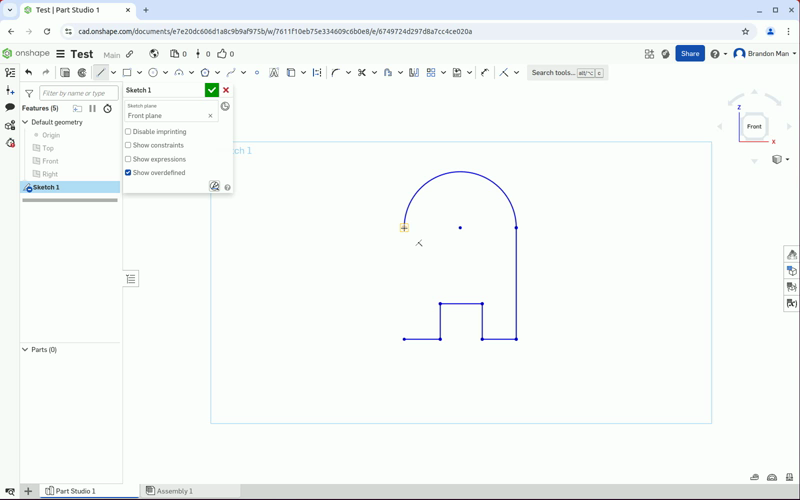
mouse_move(404, 339)
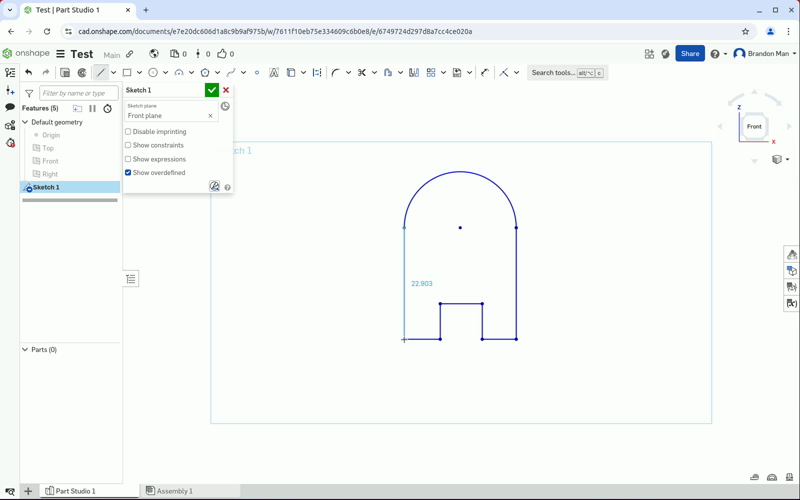
key_up(shift)
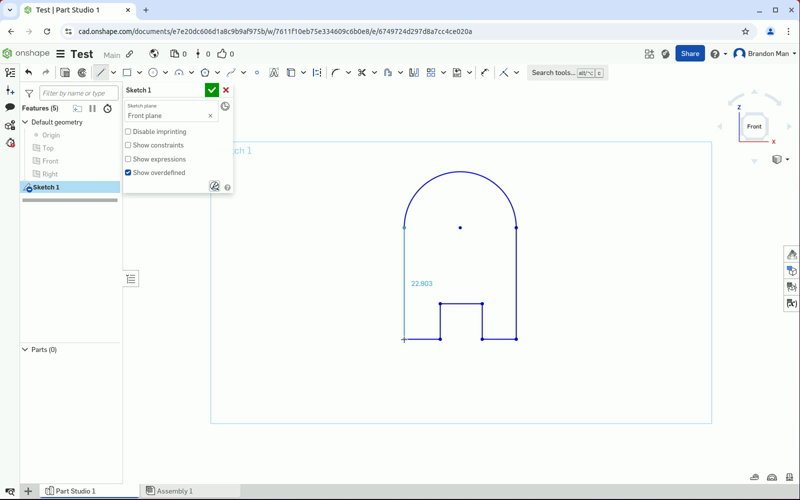
click(404, 339)
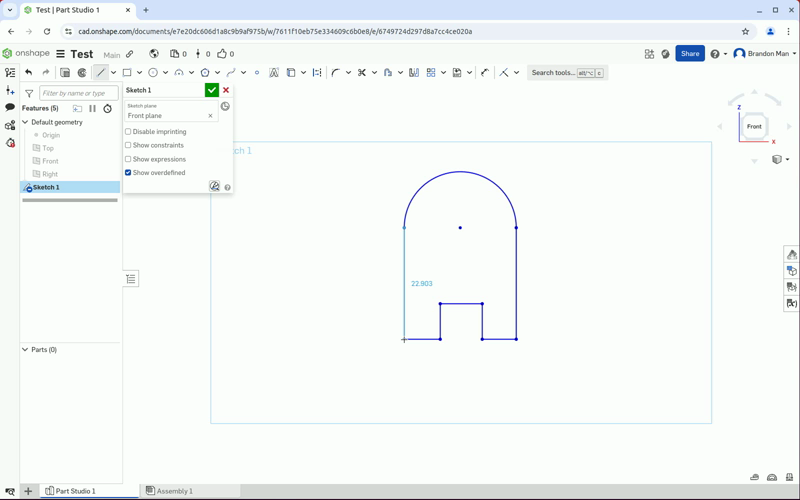
key(esc)
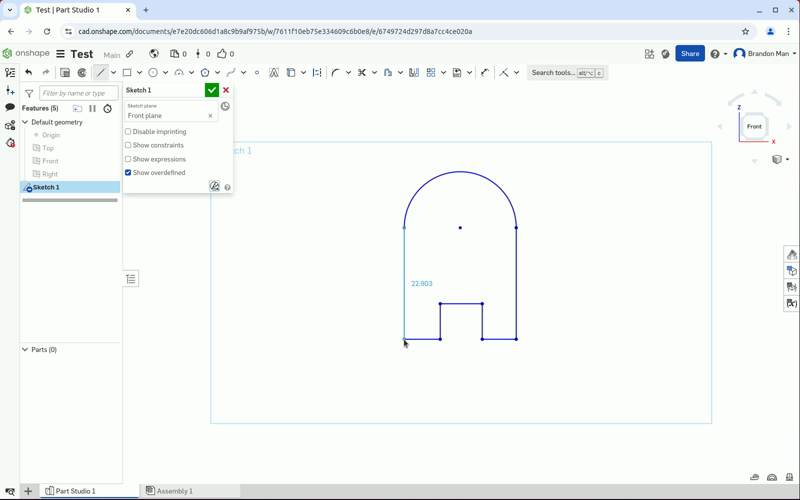
mouse_move(415, 260)
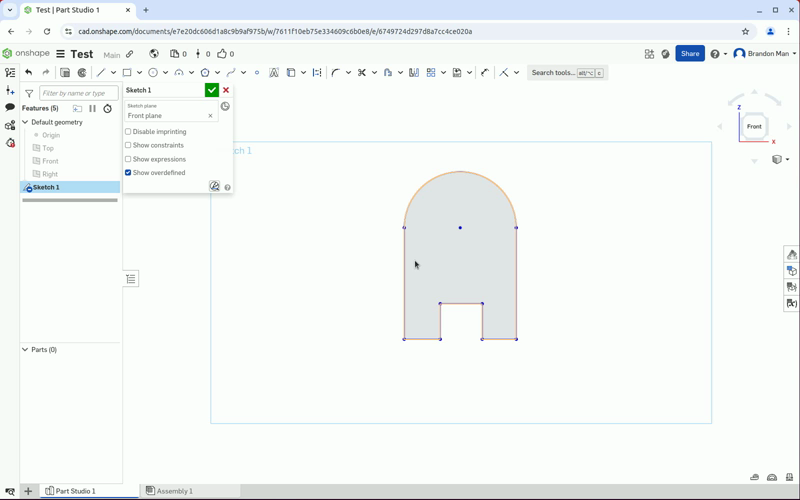
click(415, 260)
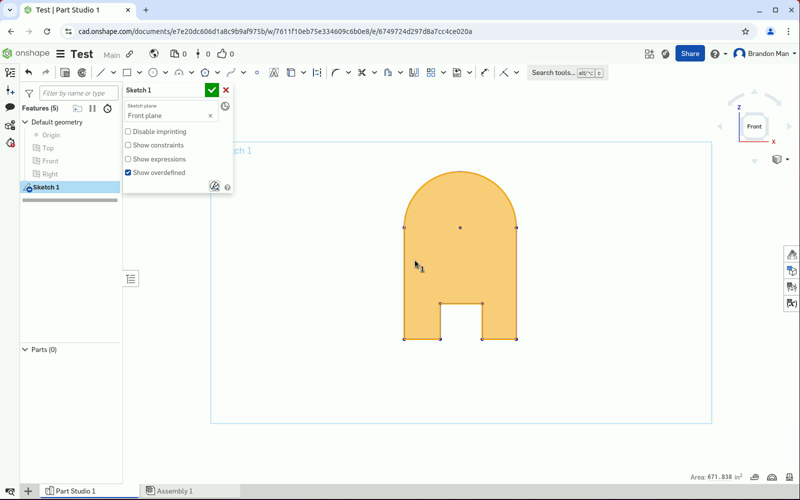
mouse_move(73, 352)
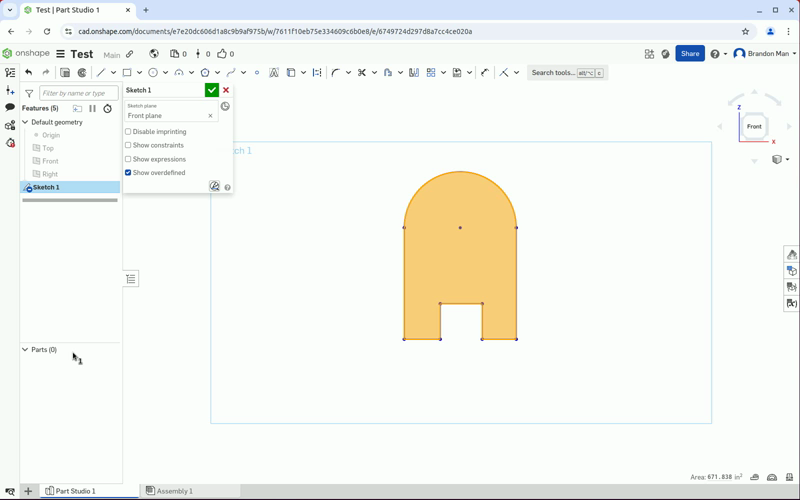
key(shift+y)
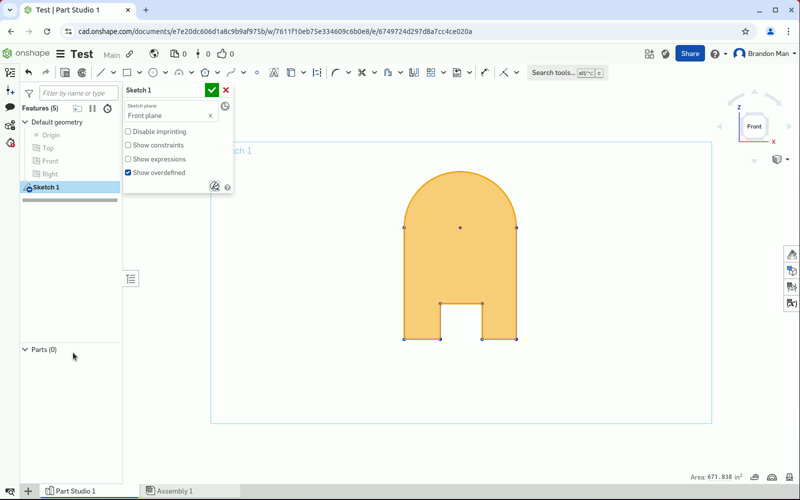
key(shift+e)
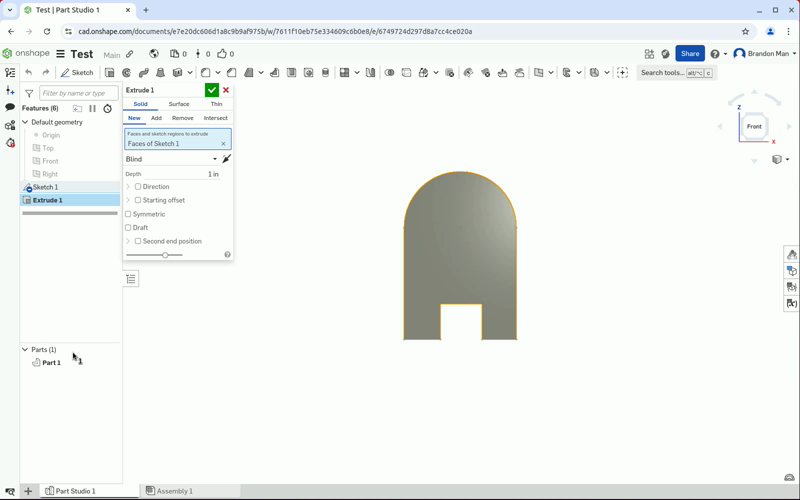
mouse_move(143, 106)
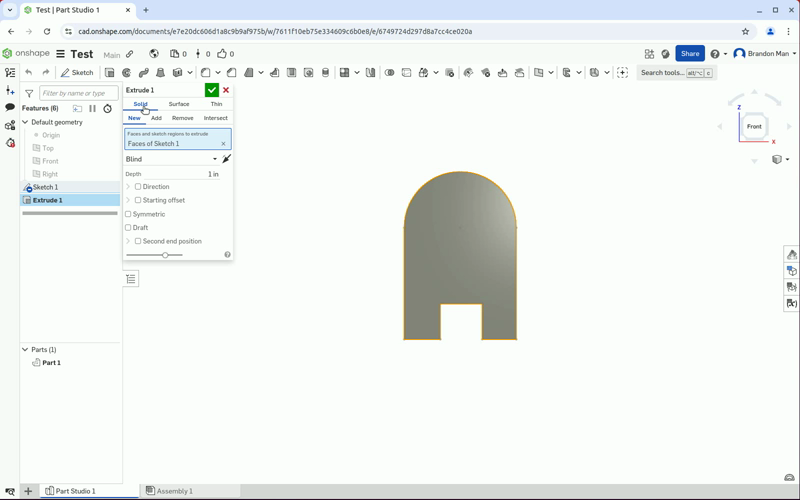
click(143, 106)
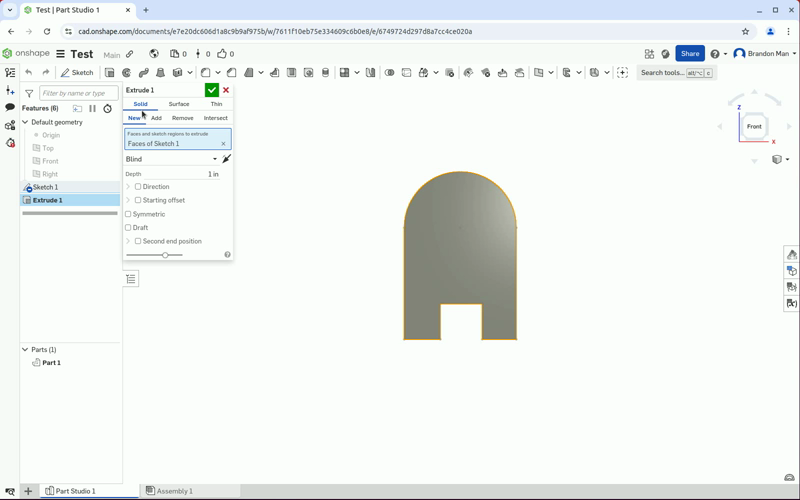
mouse_move(137, 120)
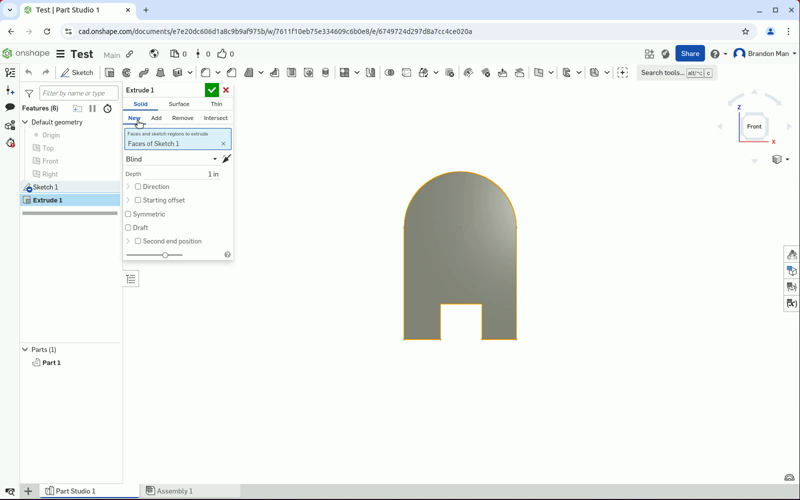
click(137, 120)
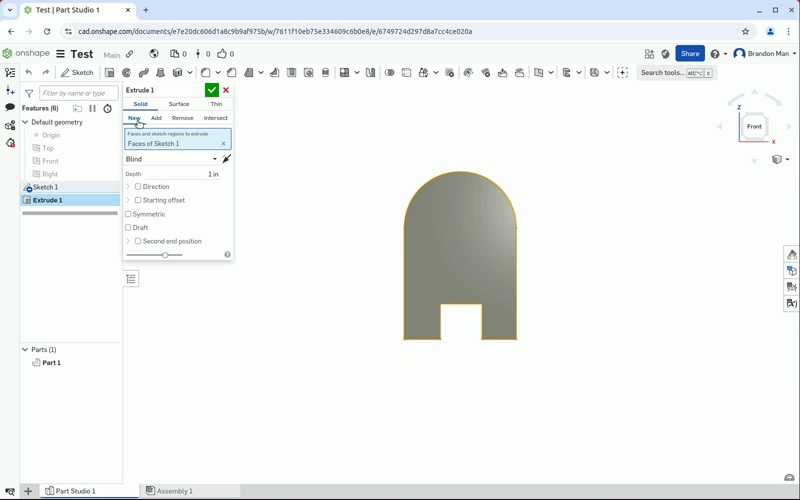
key(tab, 4)
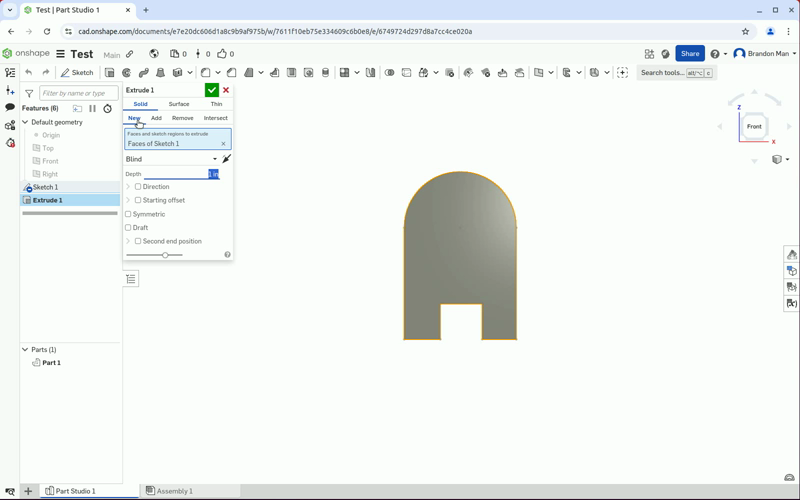
text(7.221)
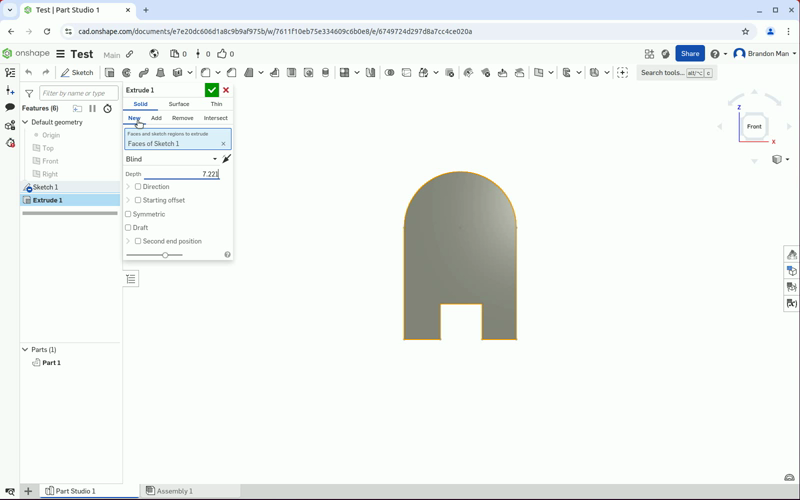
key(enter)
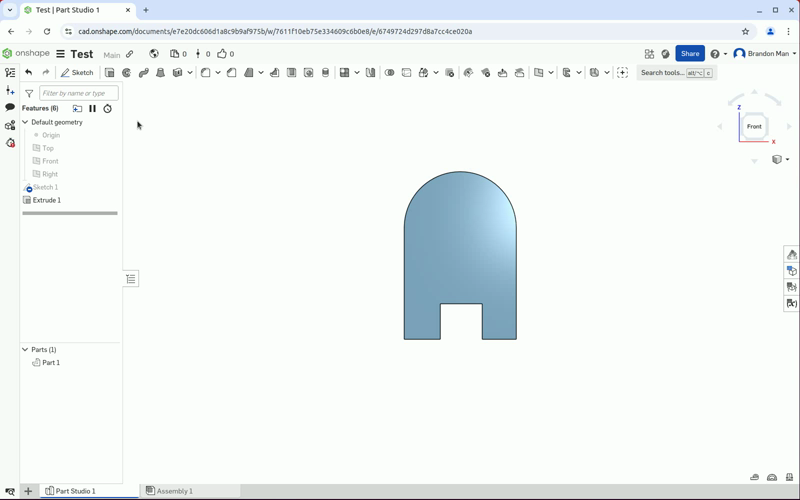
key(shift+h)
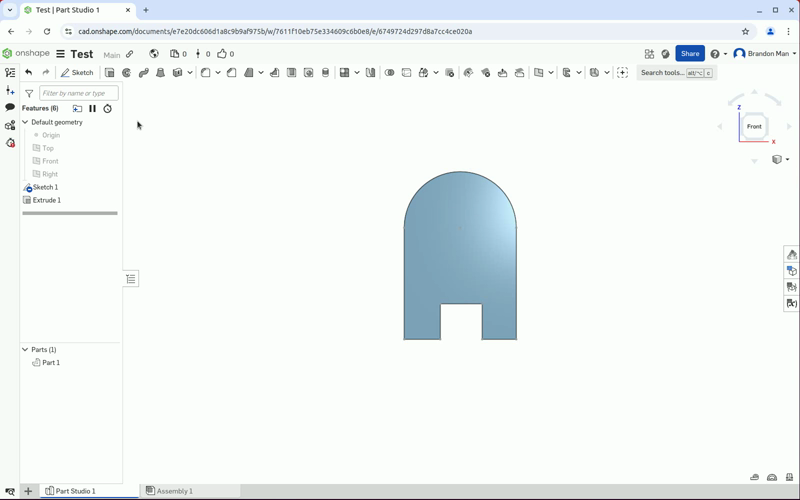
key(shift+h)
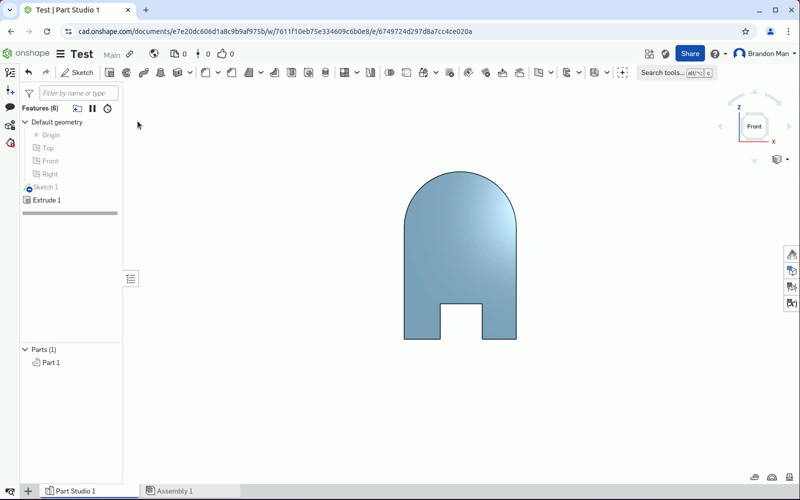
mouse_move(73, 189)
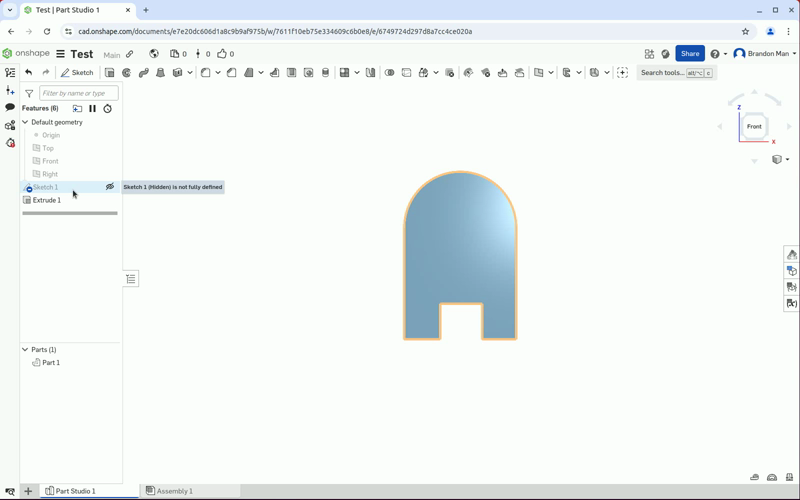
click(73, 189)
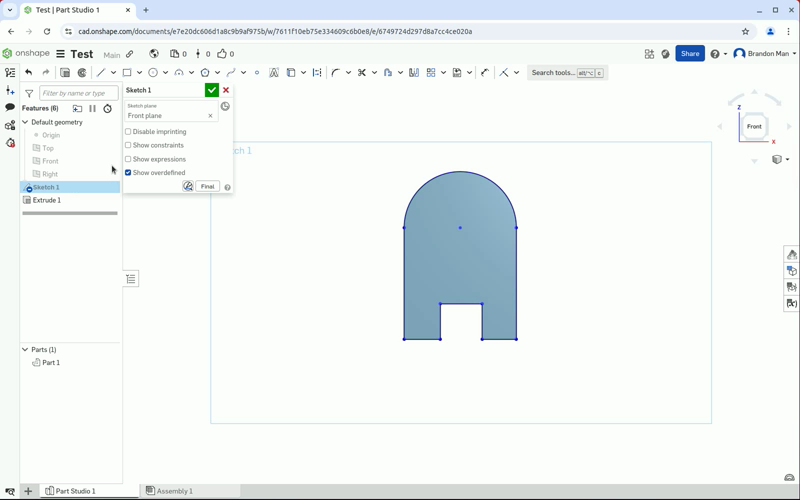
mouse_move(229, 92)
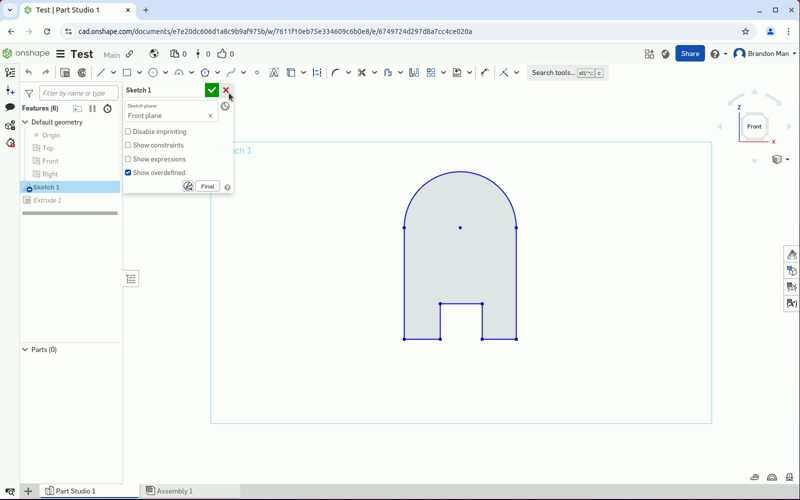
click(229, 92)
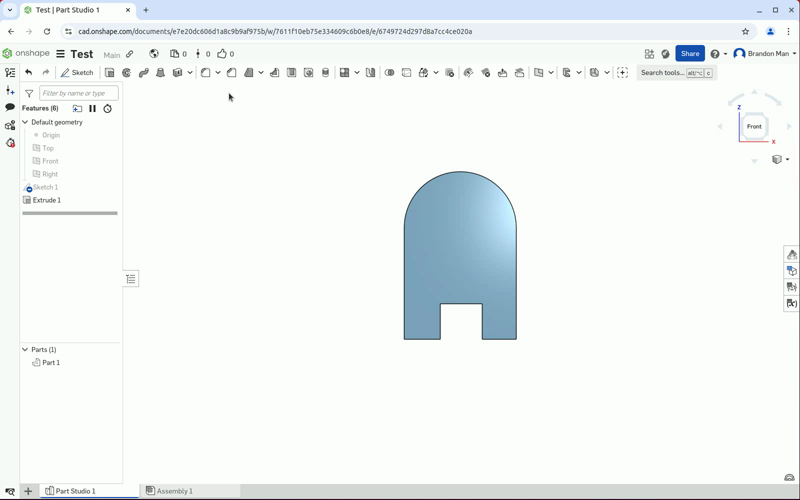
mouse_move(541, 75)
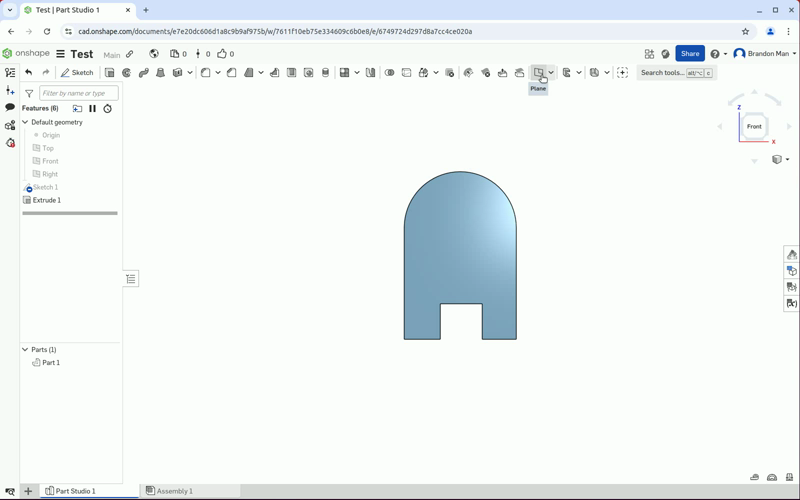
click(541, 75)
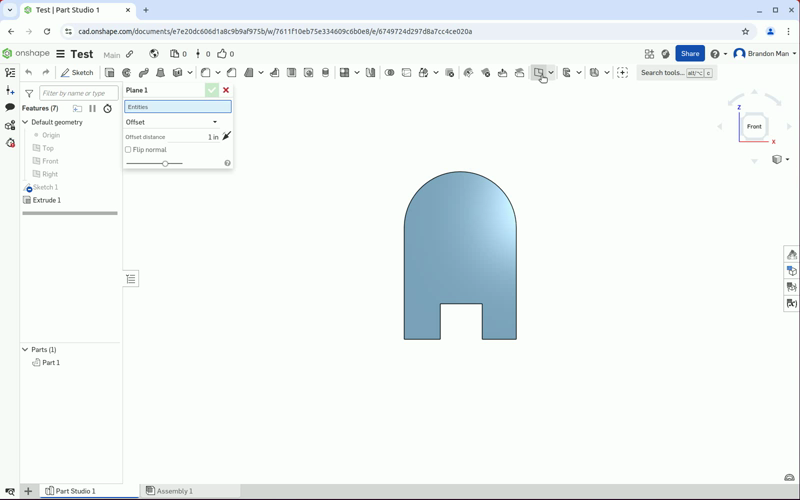
mouse_move(73, 163)
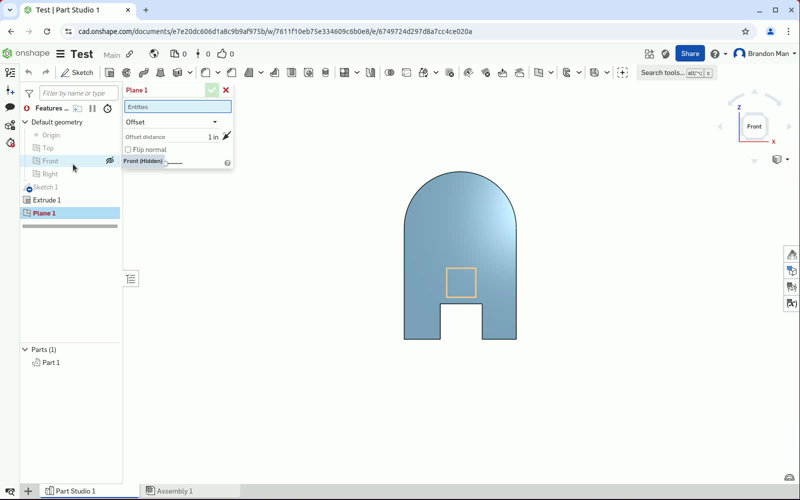
click(73, 163)
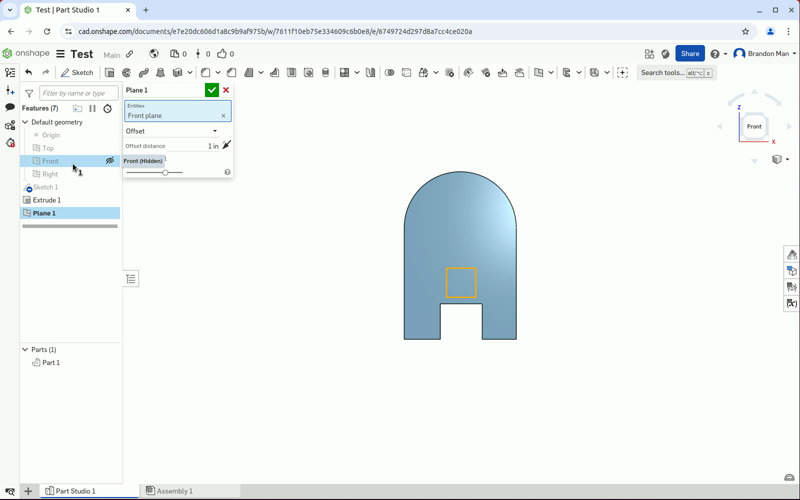
key(tab, 2)
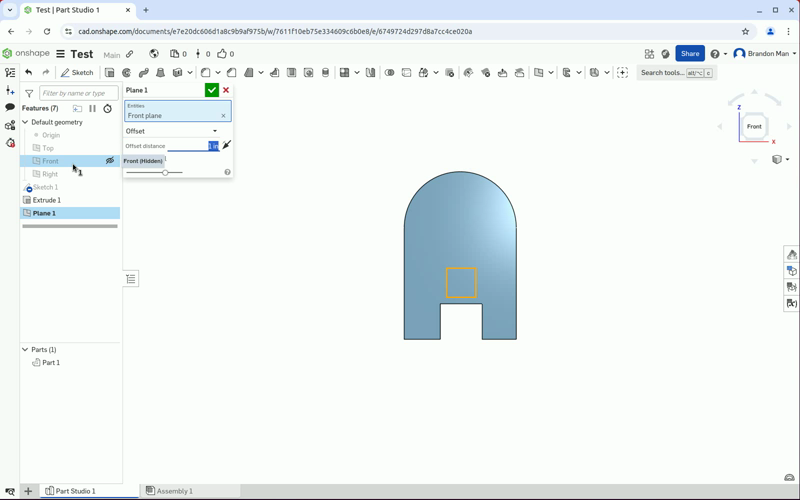
text(7.21)
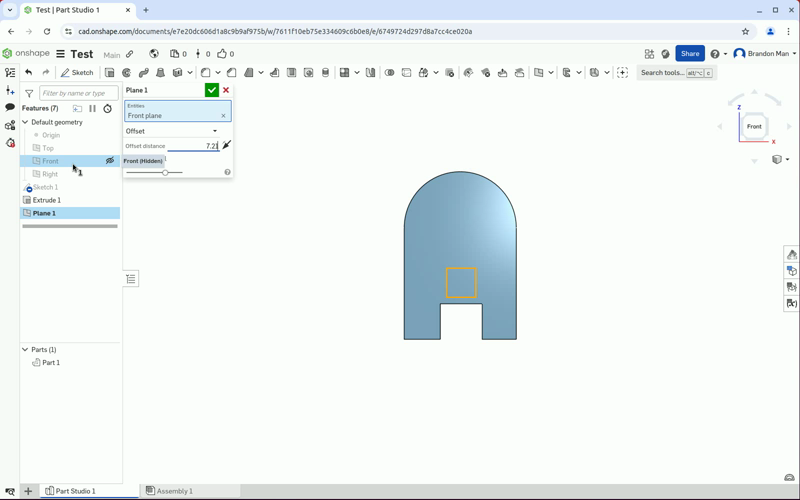
key(enter, 2)
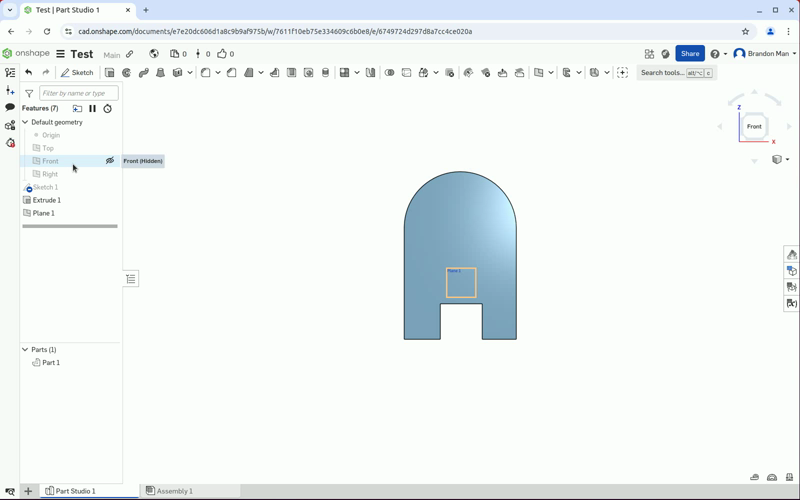
key(shift+s)
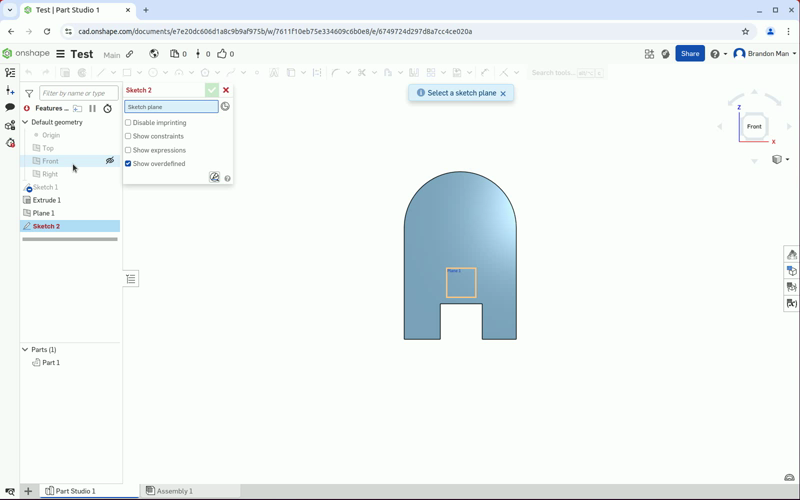
mouse_move(73, 215)
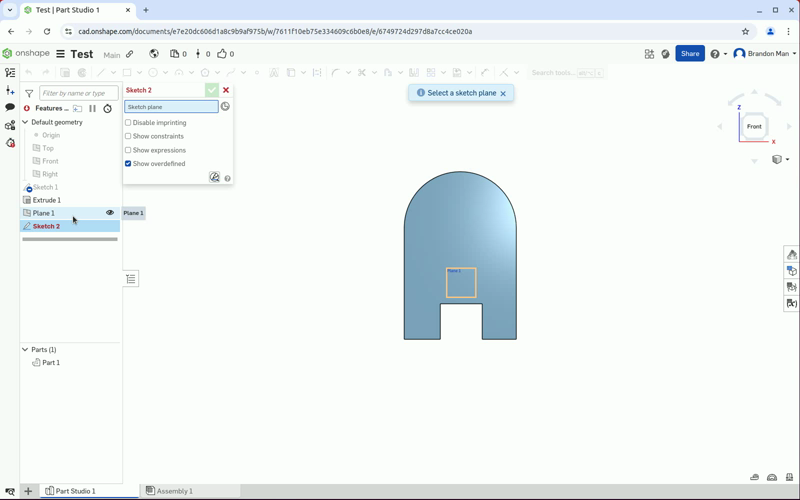
click(73, 215)
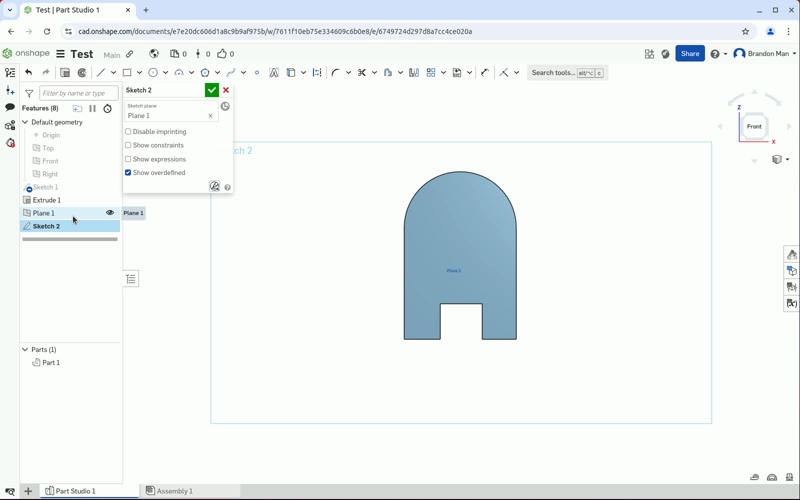
mouse_move(73, 352)
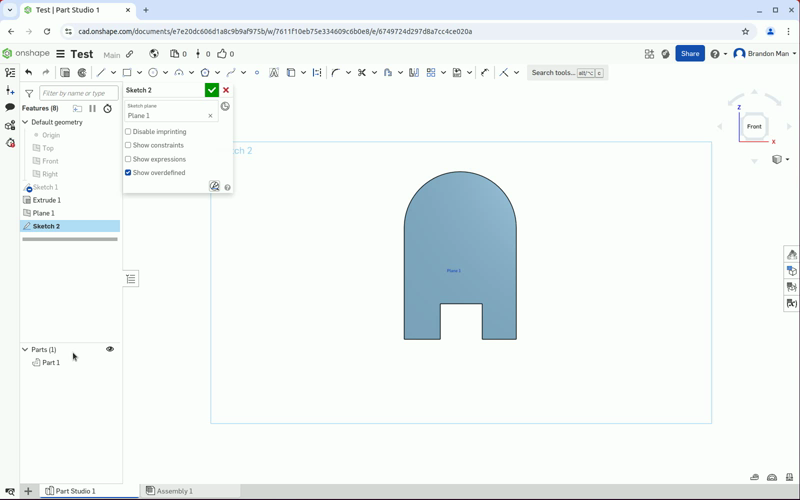
key(y)
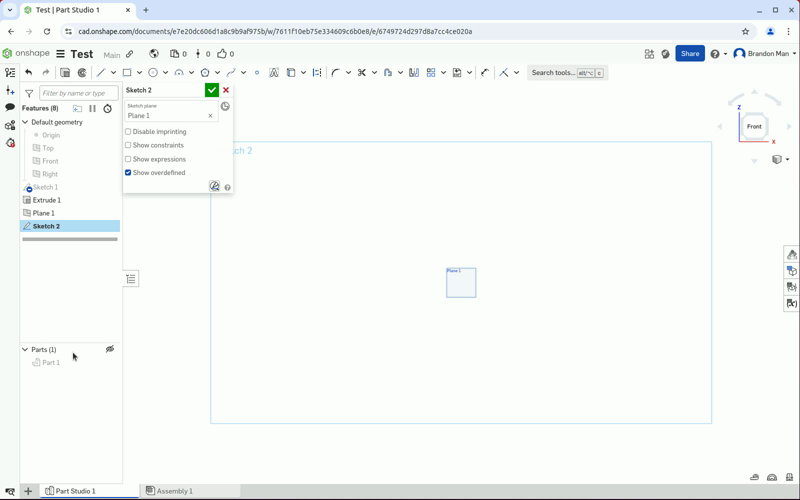
key(c)
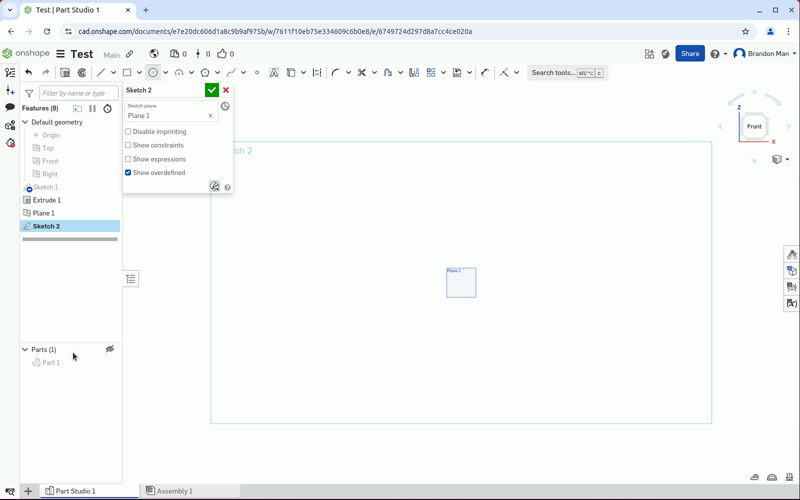
key_down(shift)
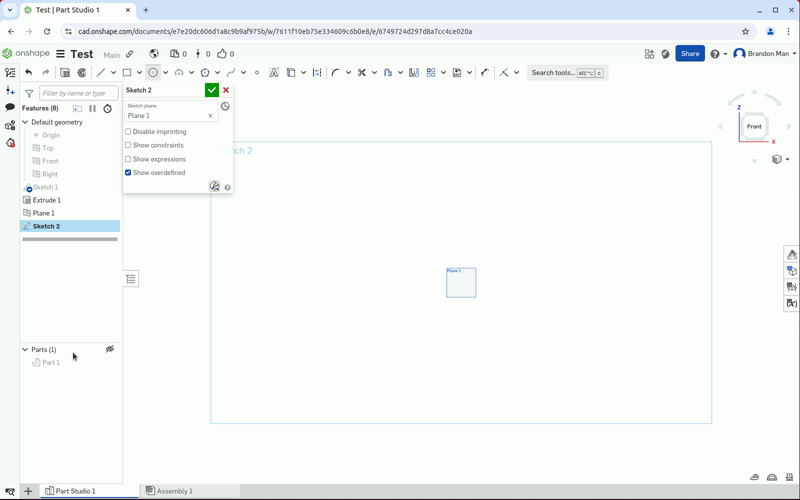
mouse_move(461, 226)
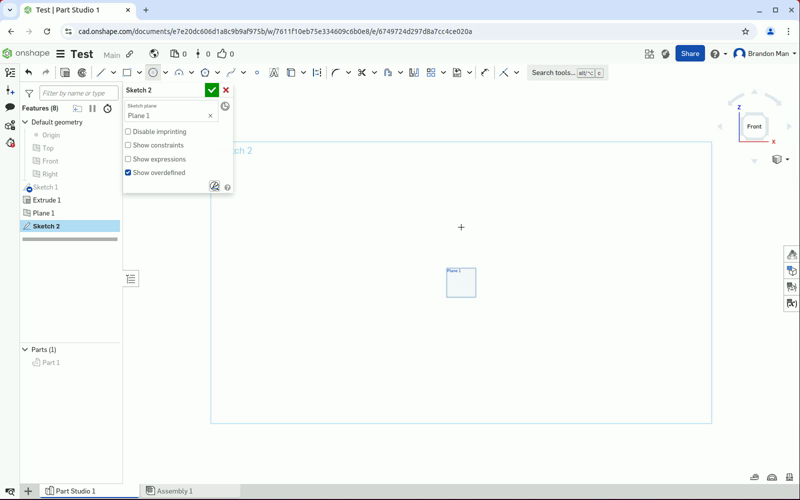
click(461, 226)
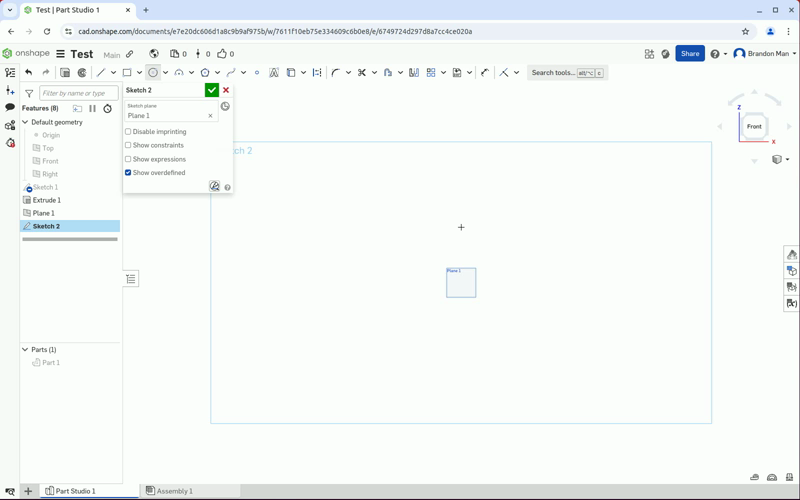
key_up(shift)
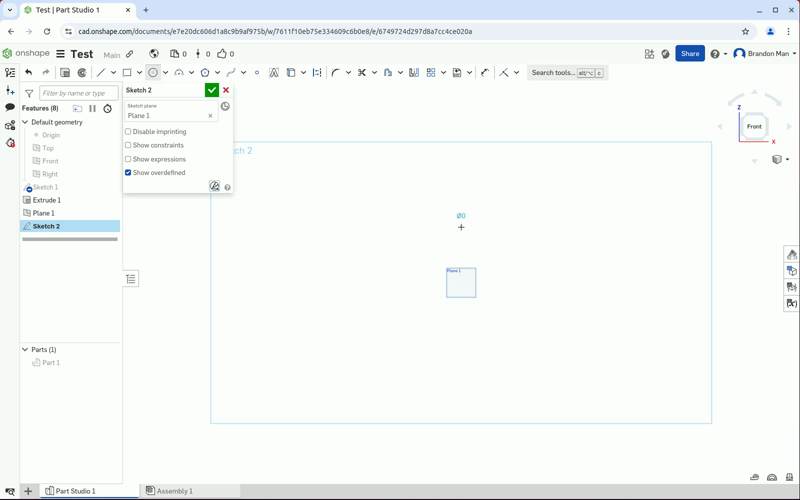
mouse_move(482, 226)
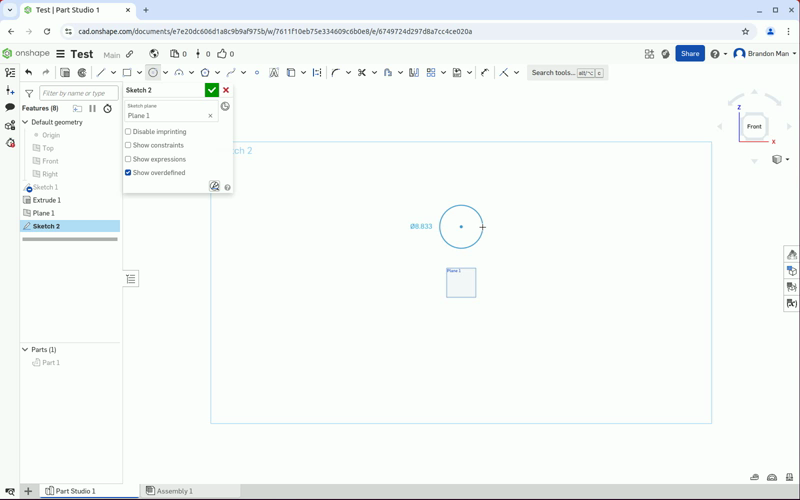
click(482, 226)
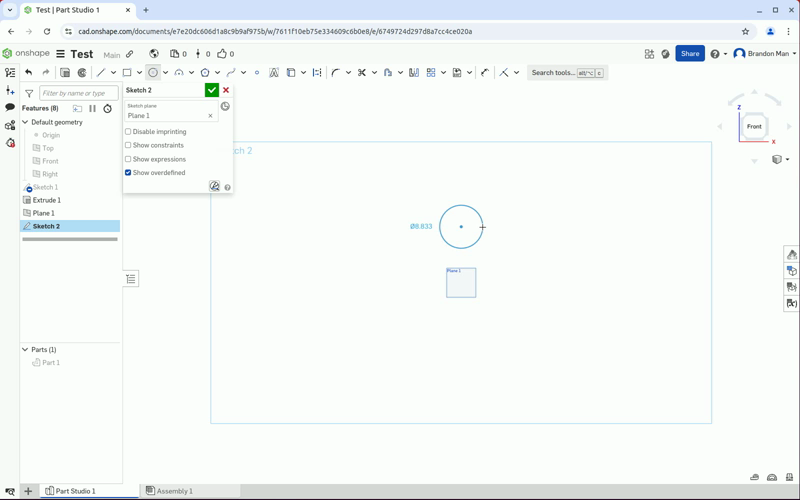
key(esc)
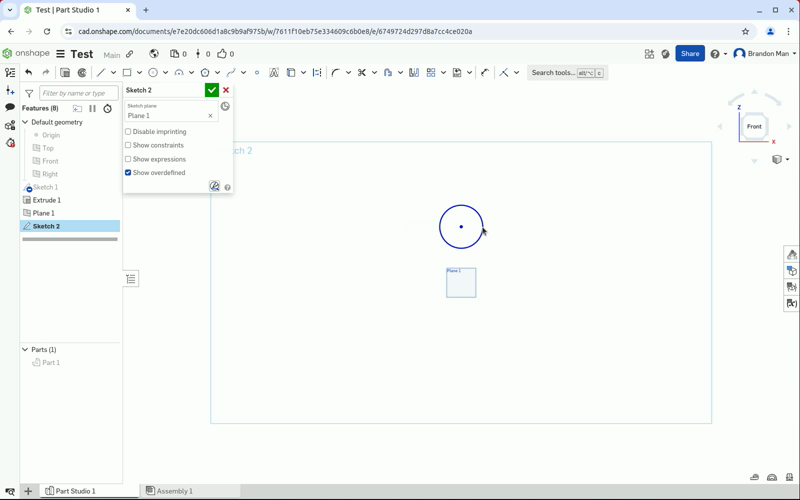
mouse_move(450, 225)
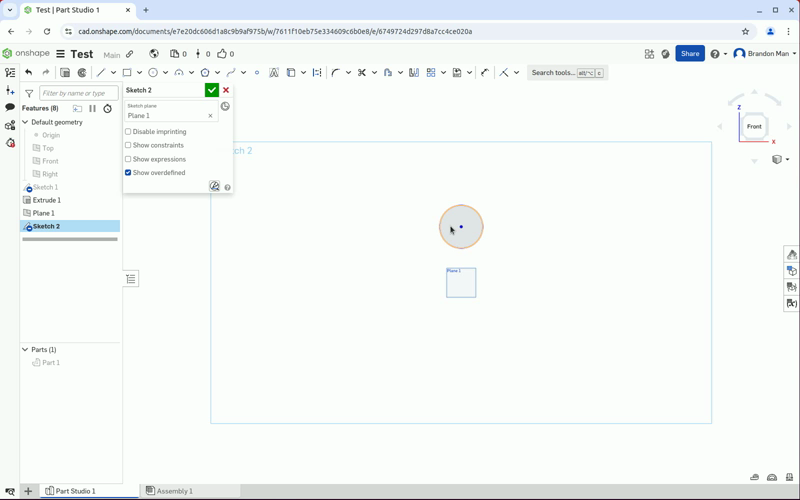
scroll(6)
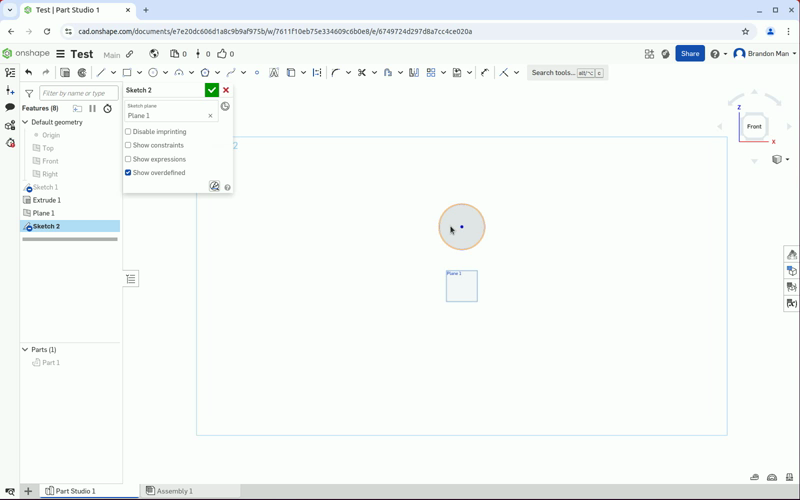
scroll(6)
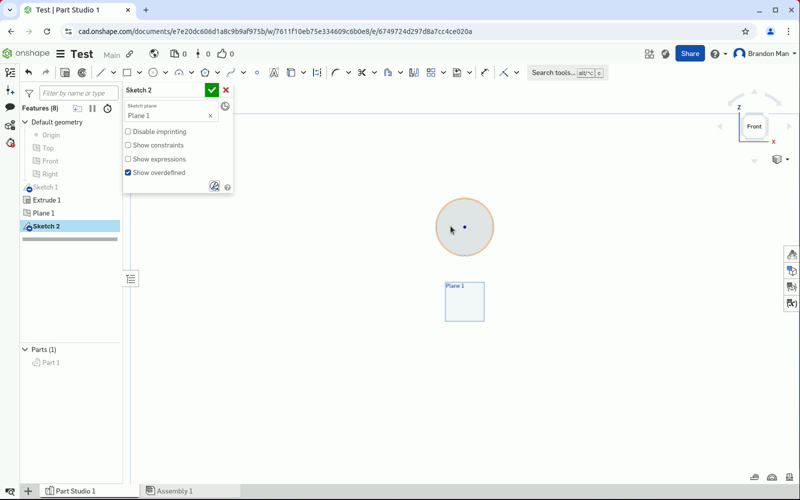
scroll(6)
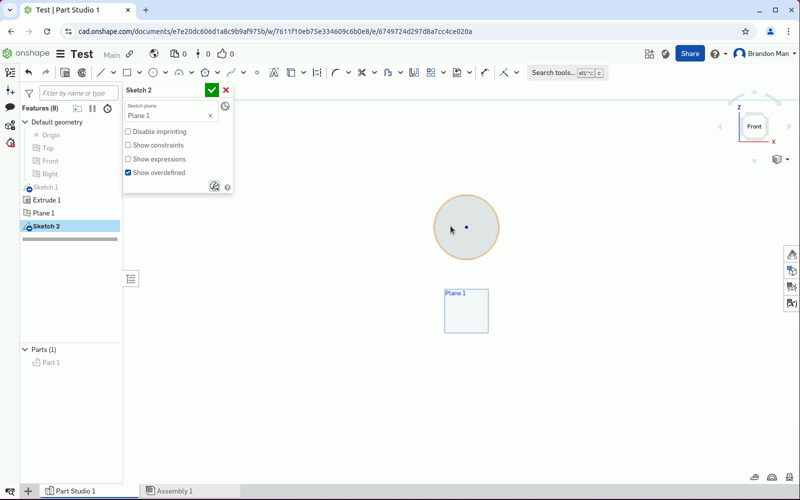
scroll(6)
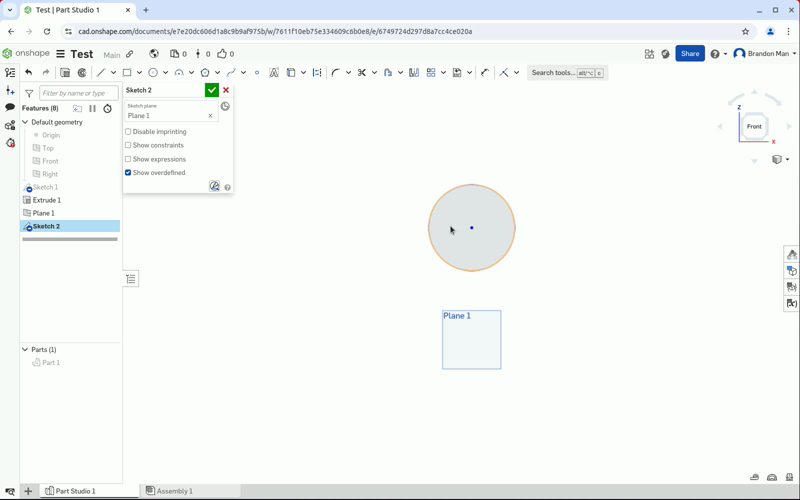
scroll(6)
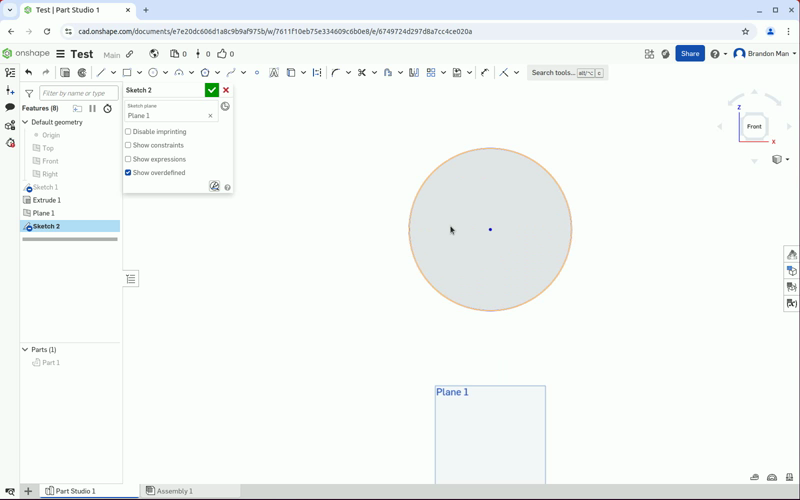
scroll(6)
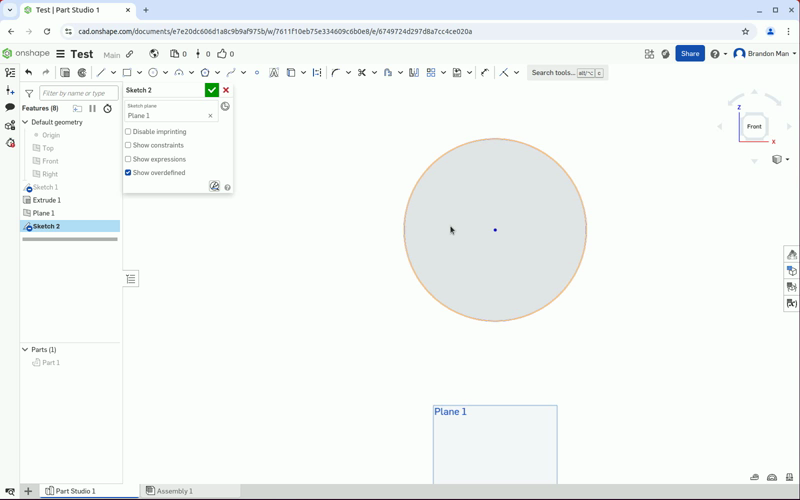
scroll(6)
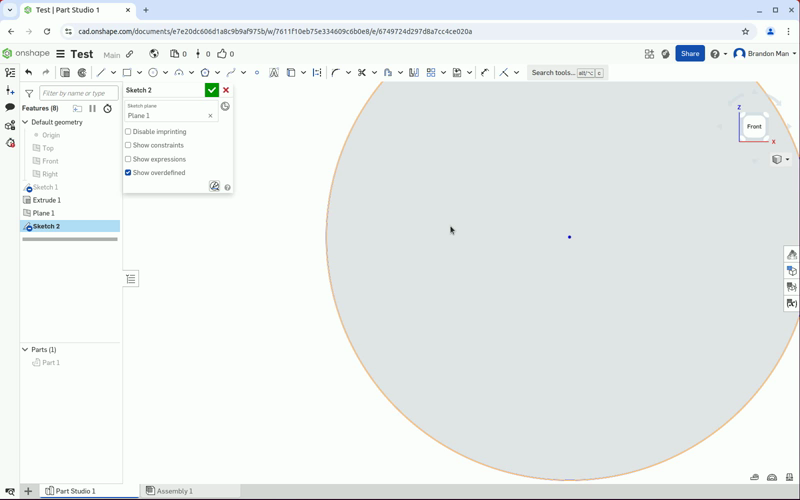
click(450, 225)
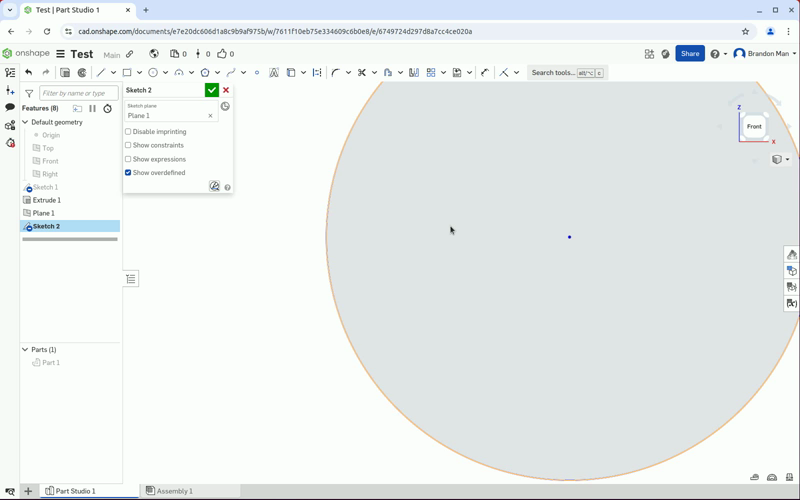
scroll(-6)
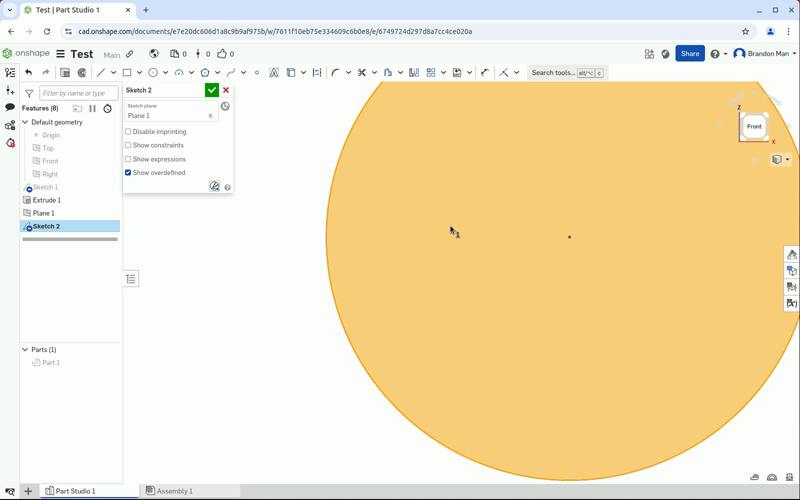
scroll(-6)
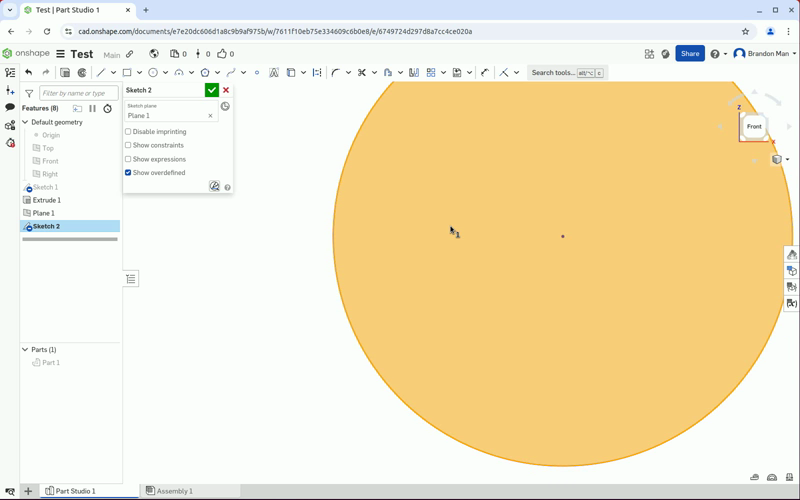
scroll(-6)
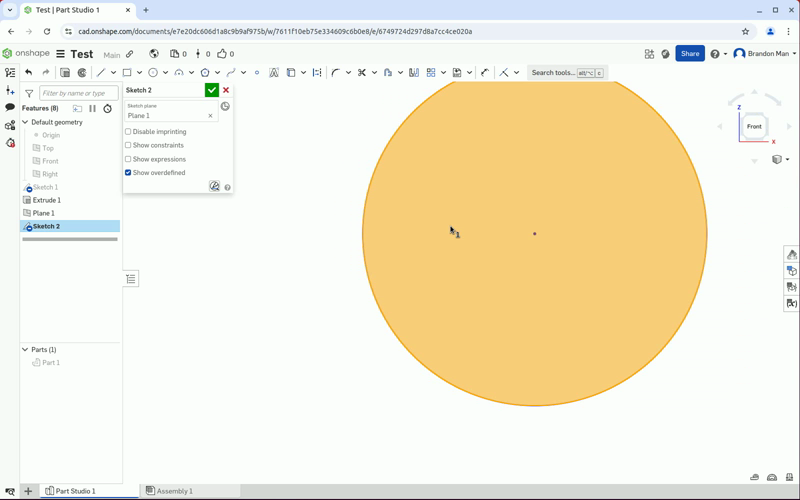
scroll(-6)
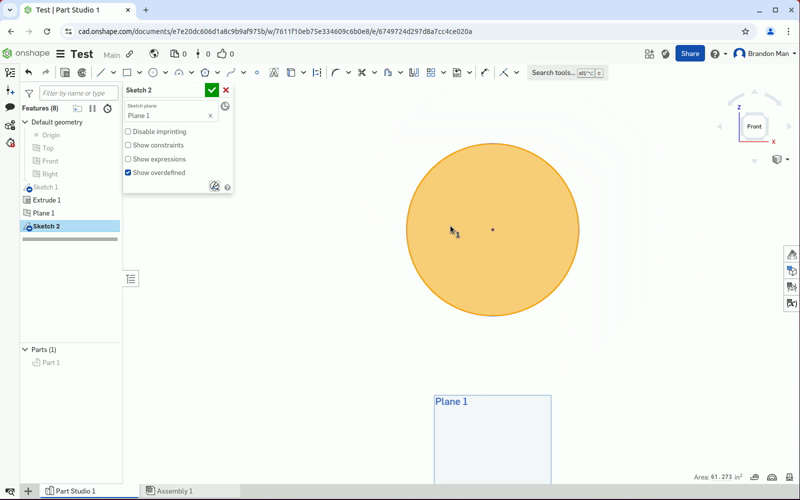
scroll(-6)
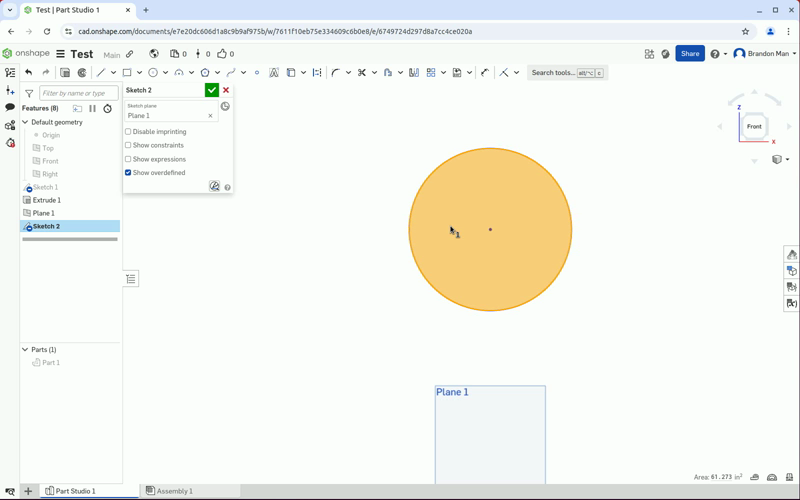
scroll(-6)
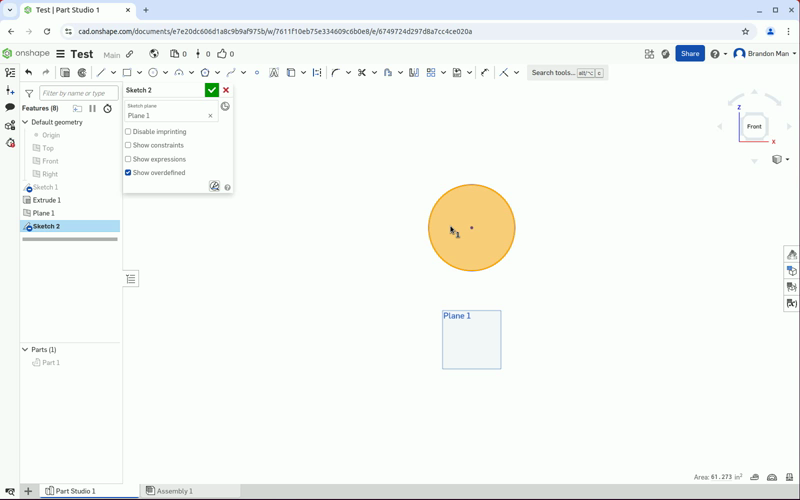
scroll(-6)
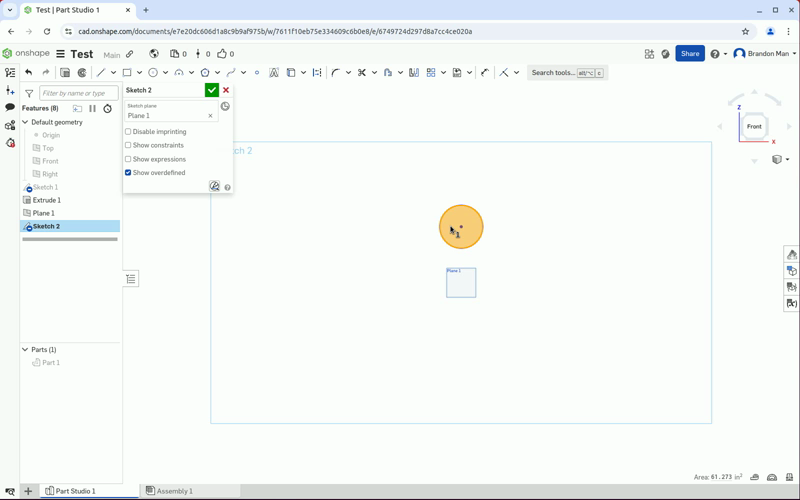
mouse_move(73, 352)
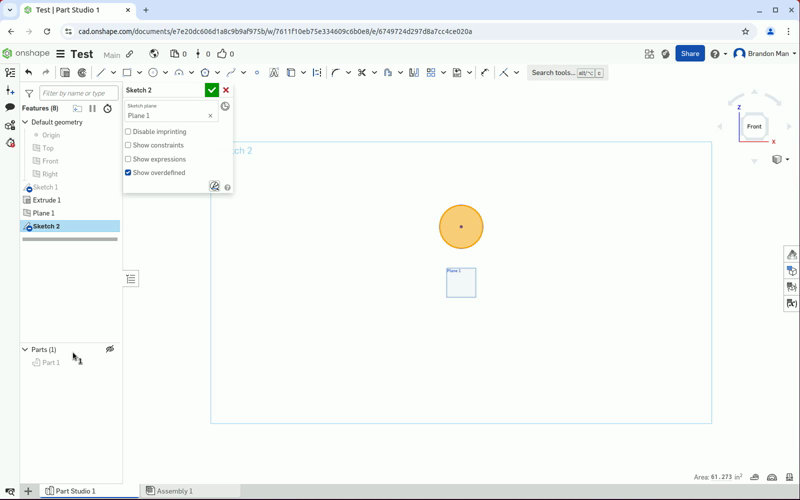
key(shift+y)
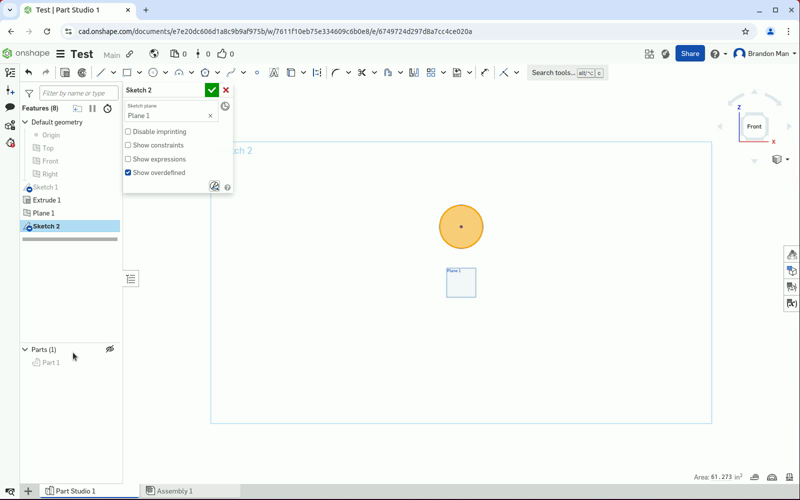
key(shift+e)
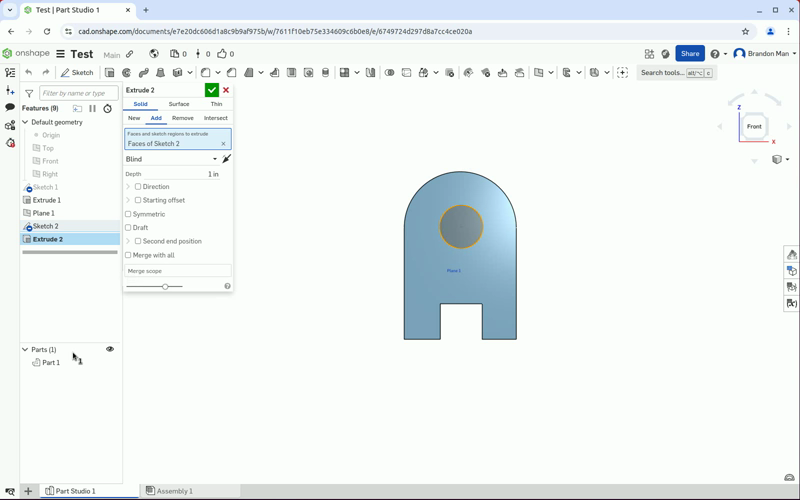
mouse_move(143, 106)
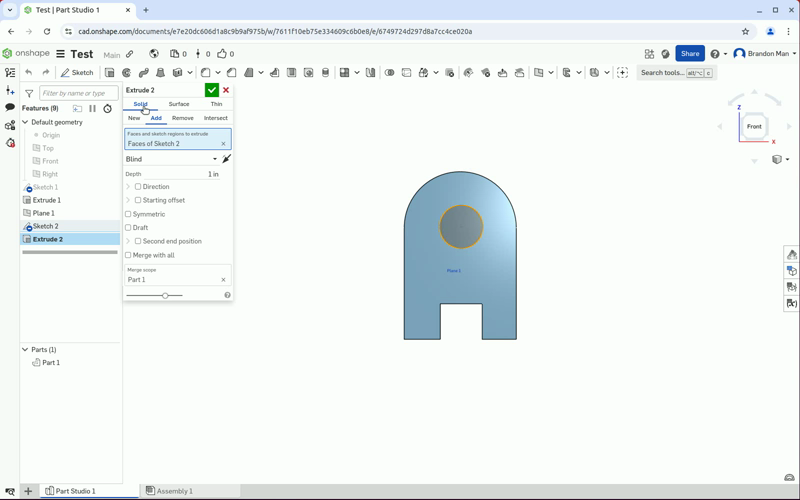
click(143, 106)
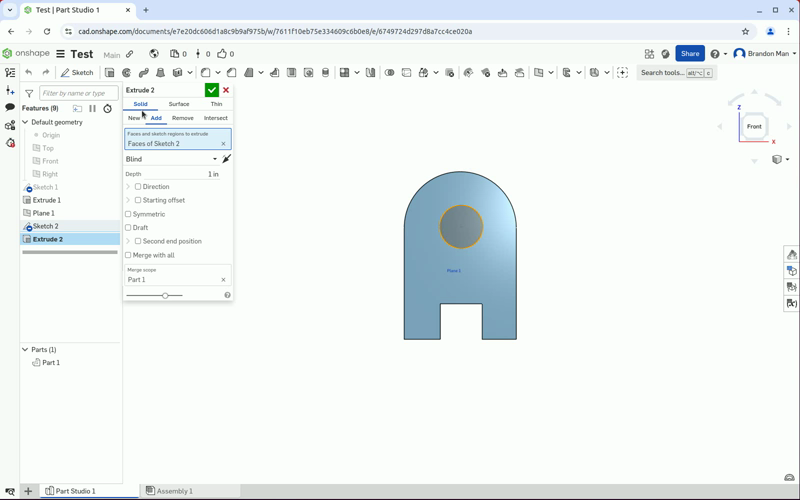
mouse_move(137, 120)
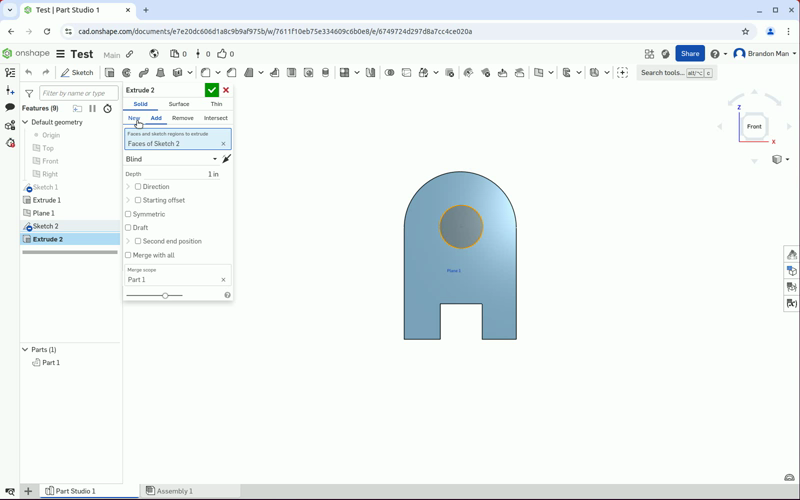
click(137, 120)
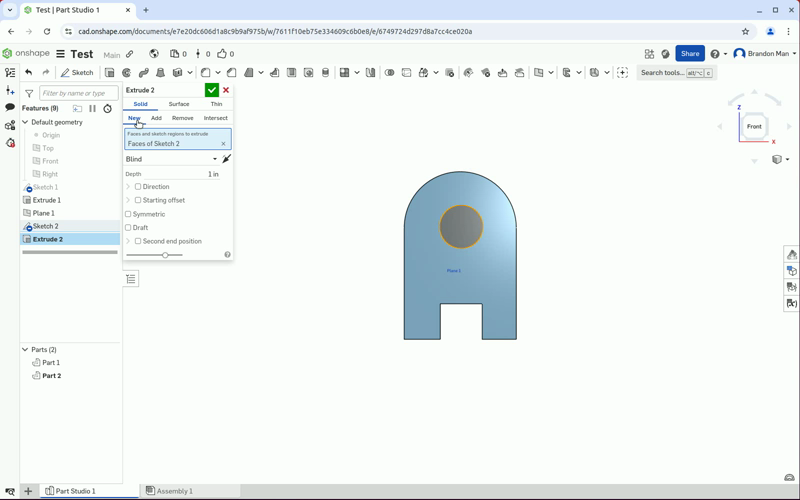
key(tab, 4)
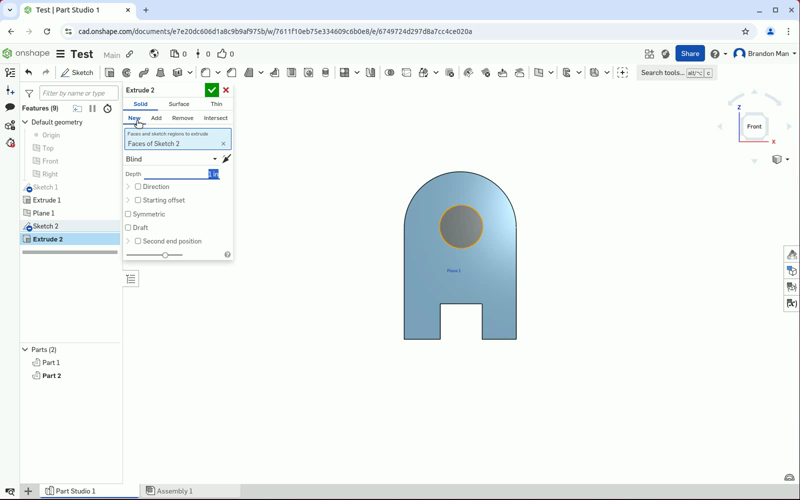
text(5.777)
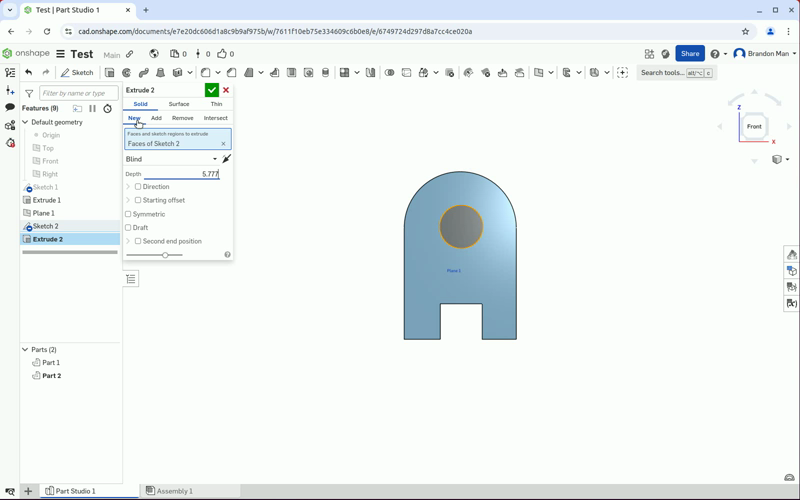
key(enter)
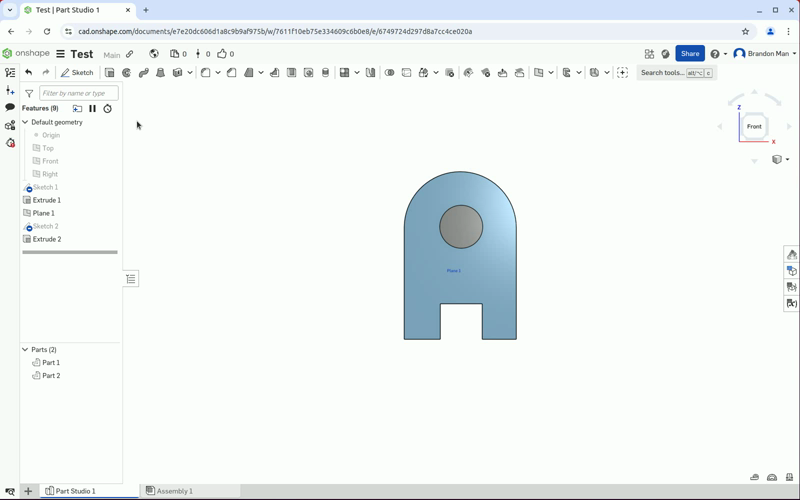
key(shift+h)
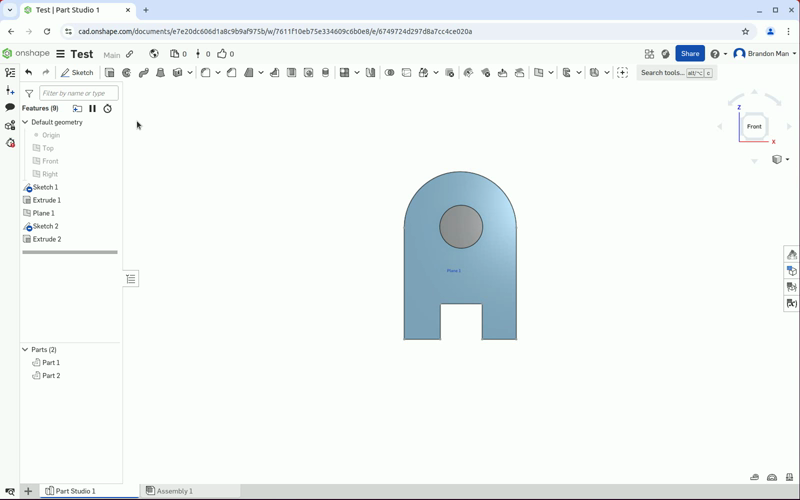
key(shift+h)
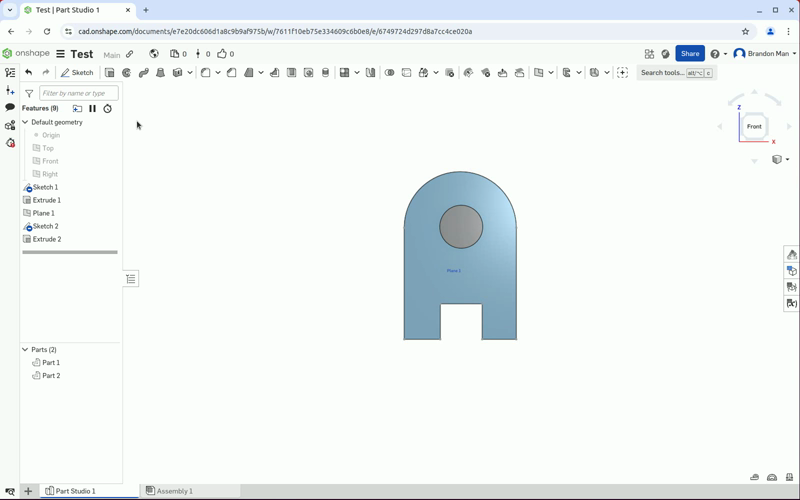
key(shift+7)
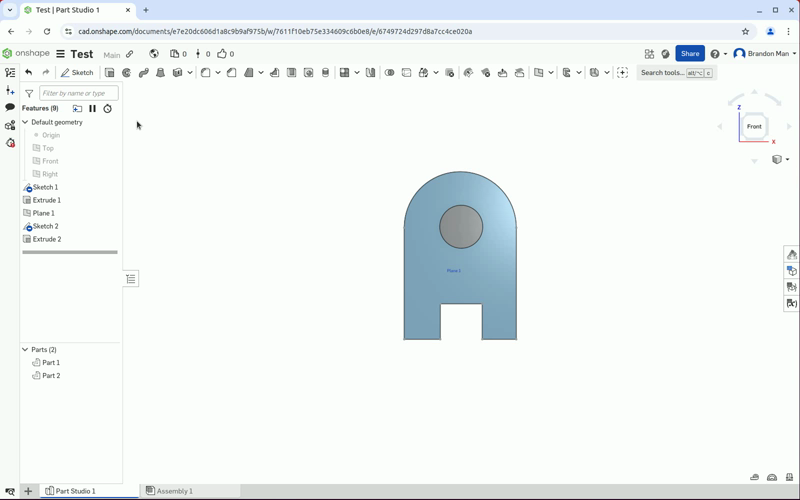
key(left, 2)
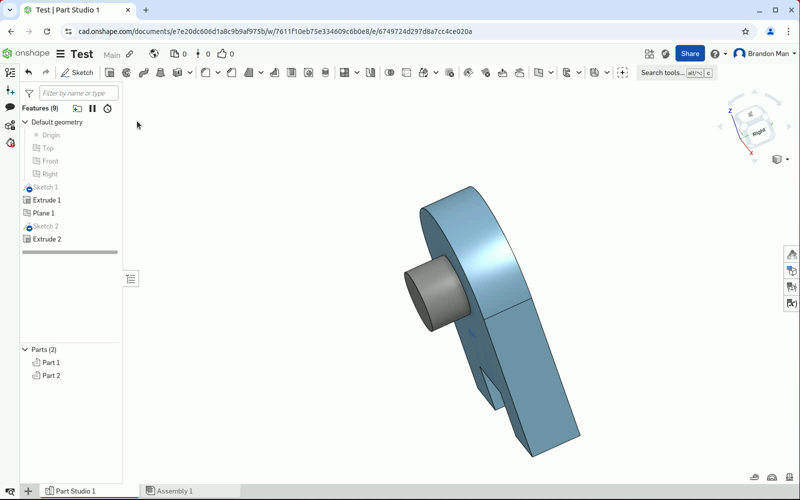
key(down, 2)
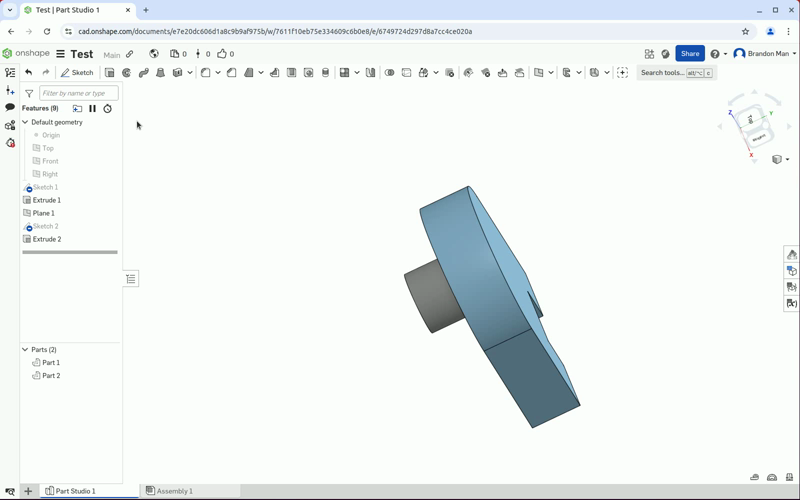
key(up, 2)
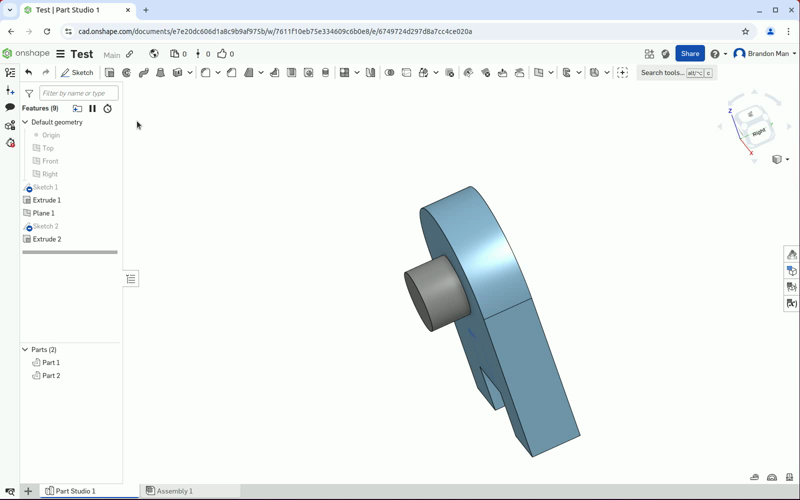
key(right, 2)
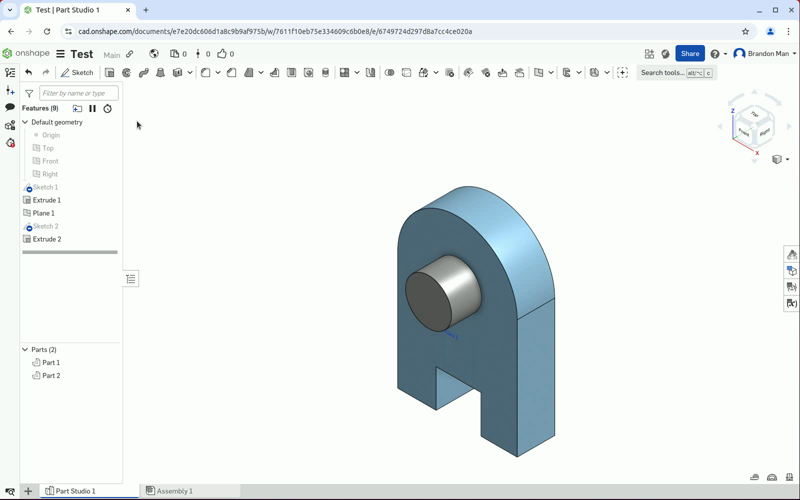
mouse_move(73, 189)
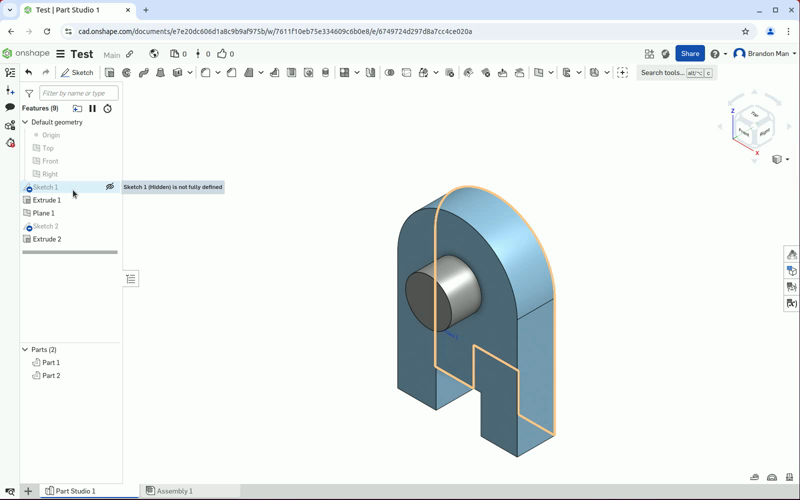
click(73, 189)